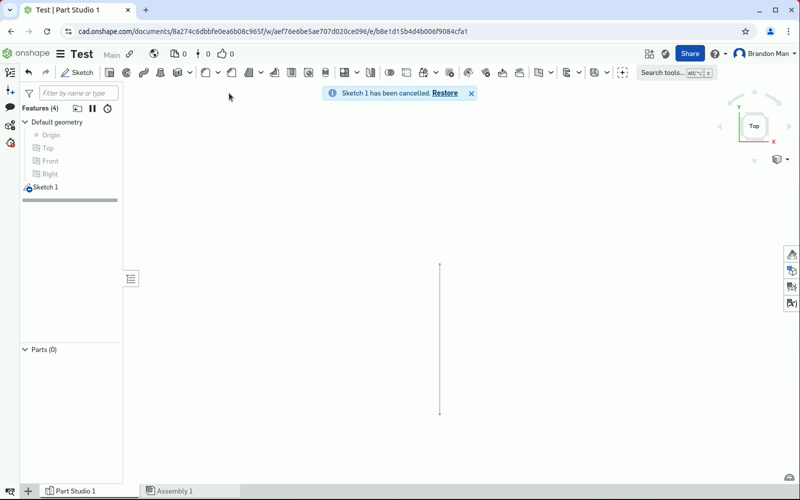
key(shift+h)
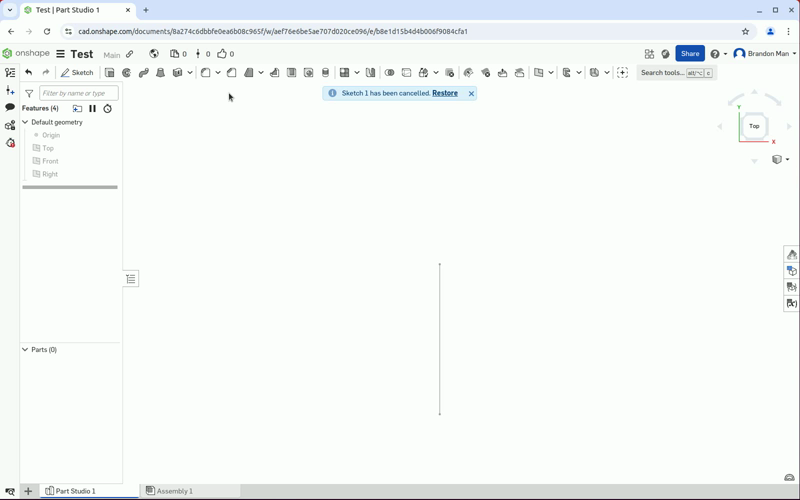
key(shift+s)
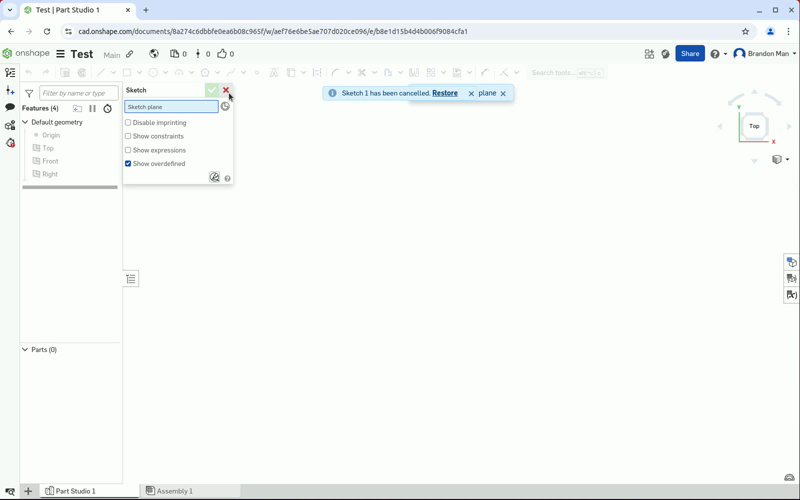
mouse_move(73, 150)
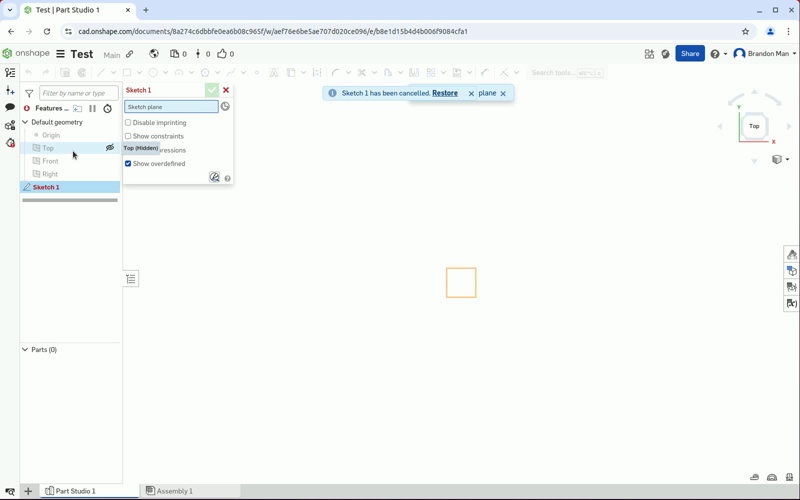
click(73, 150)
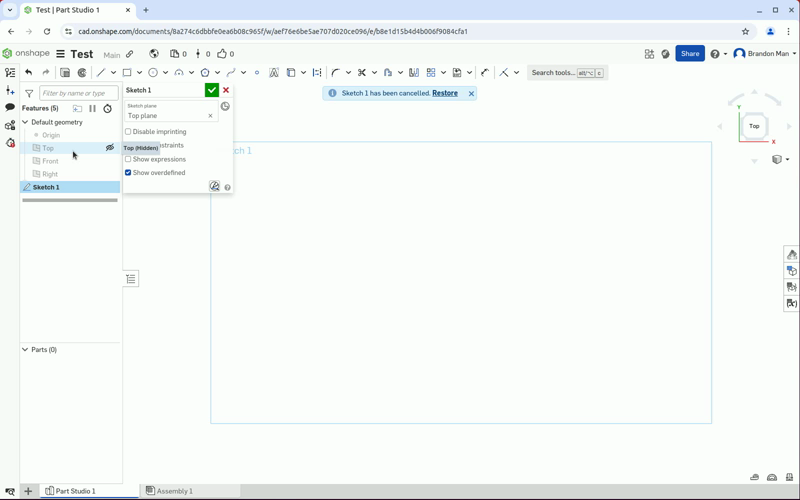
mouse_move(73, 352)
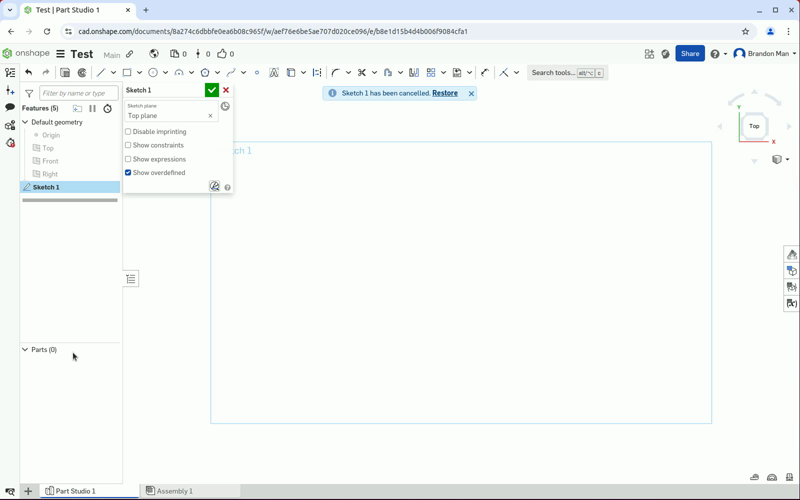
key(y)
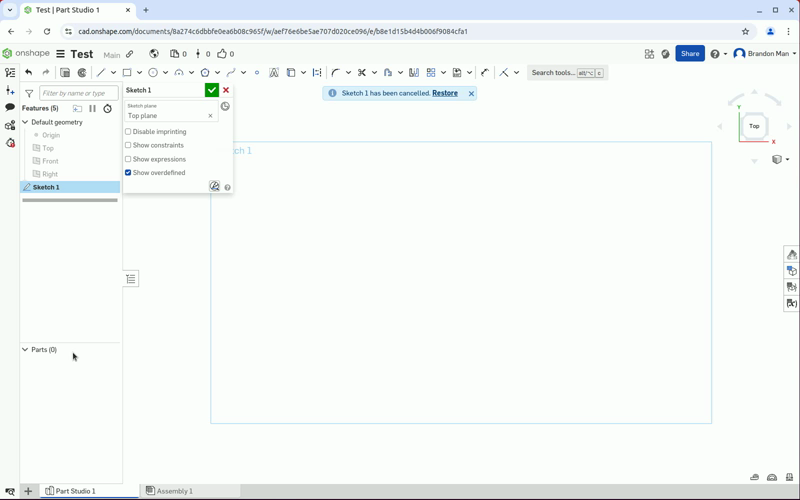
key(c)
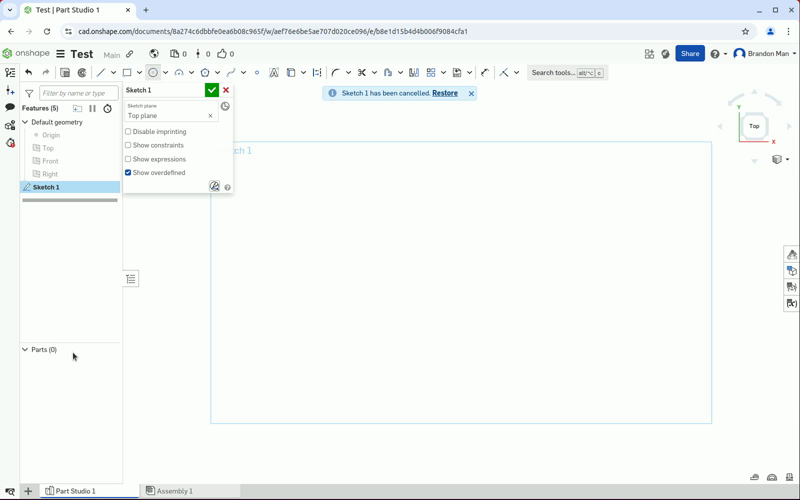
key_down(shift)
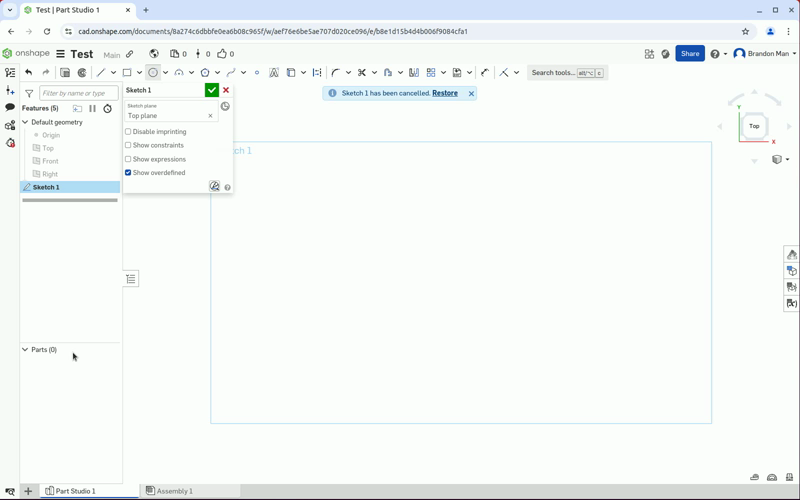
mouse_move(461, 279)
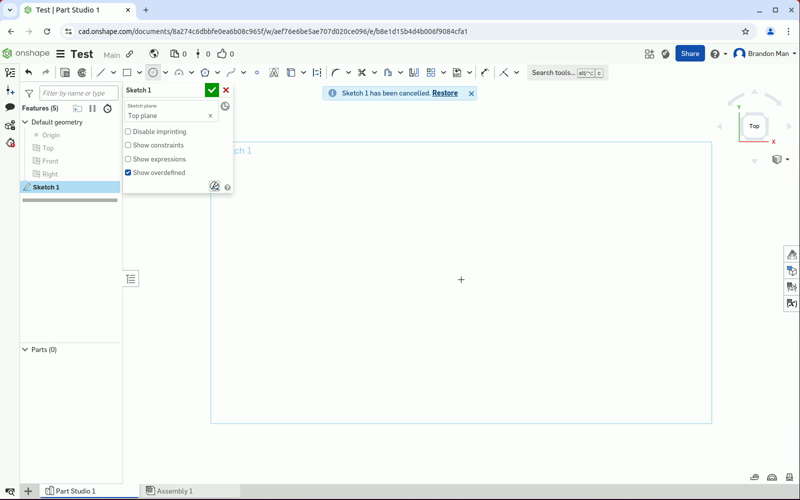
click(461, 279)
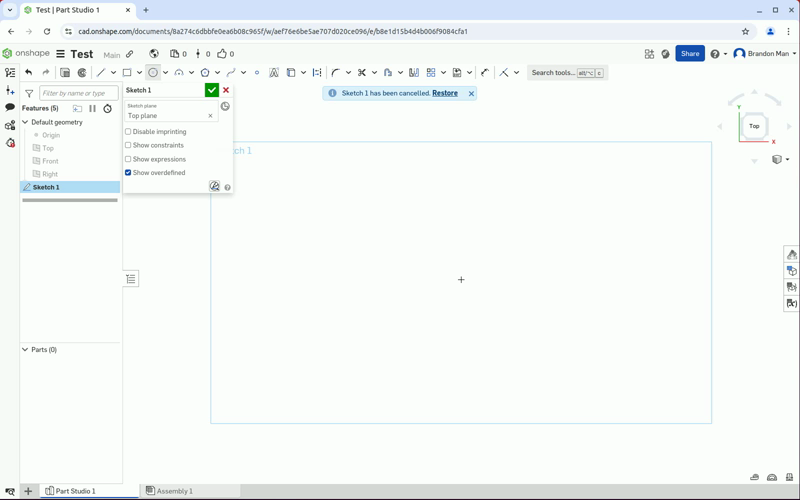
key_up(shift)
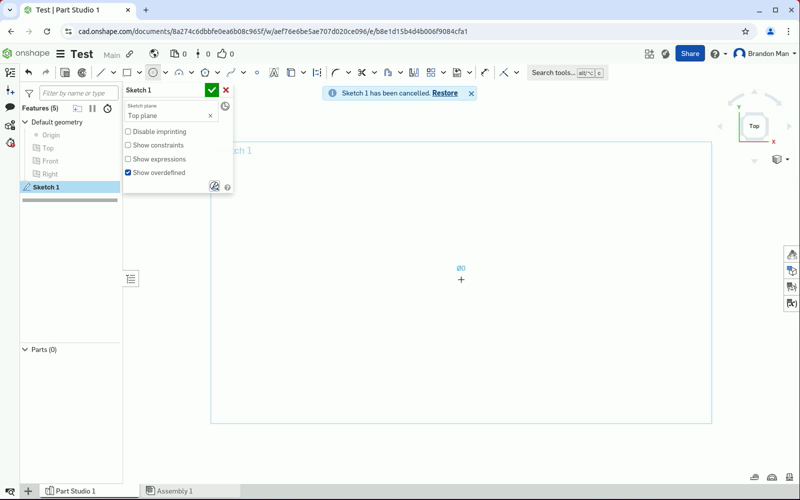
mouse_move(566, 279)
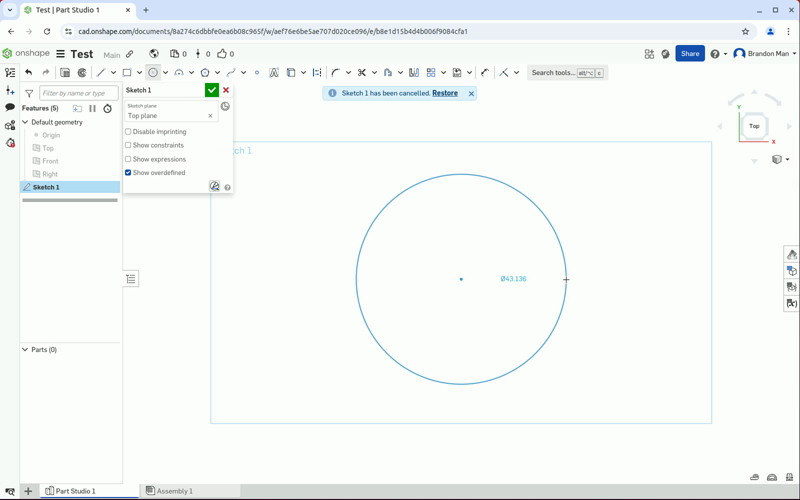
click(566, 279)
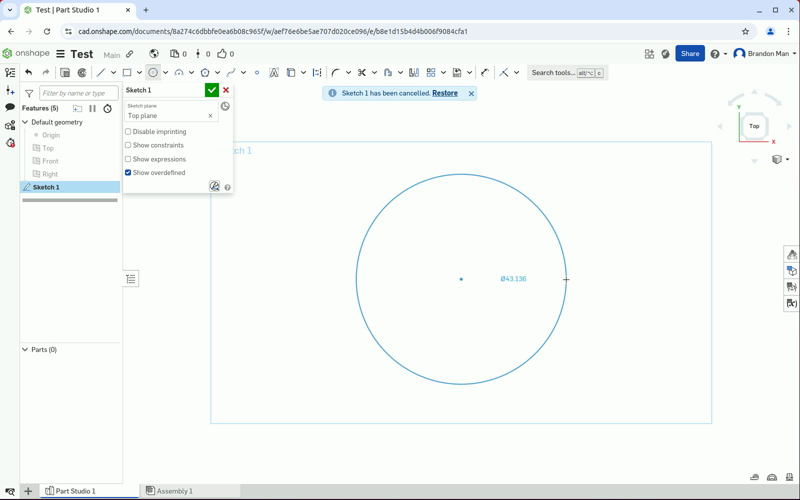
key(esc)
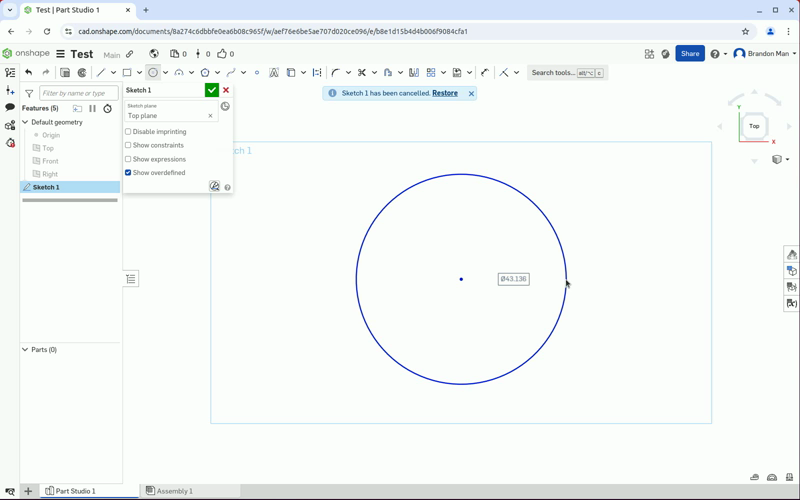
mouse_move(461, 319)
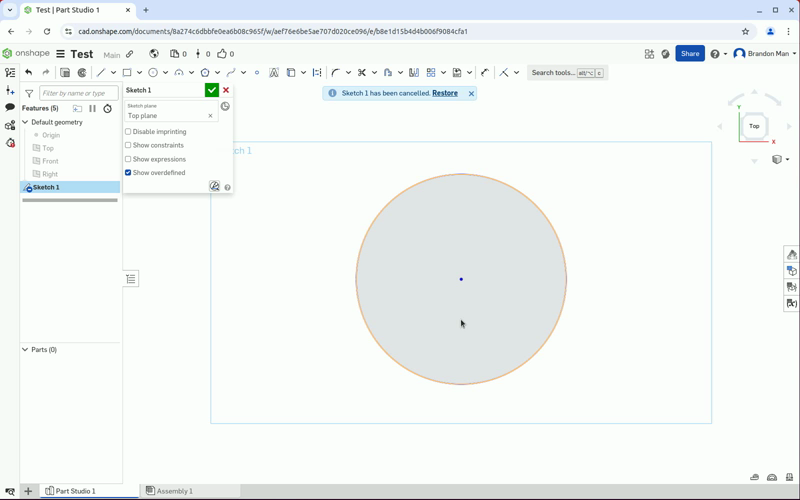
click(461, 319)
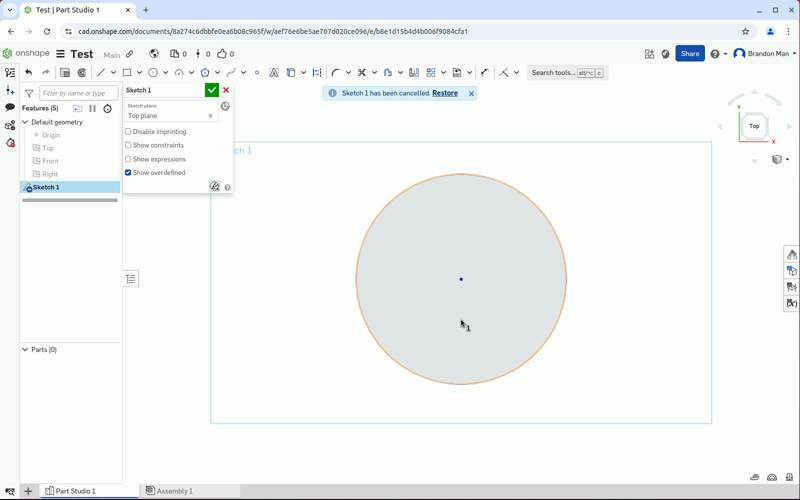
mouse_move(73, 352)
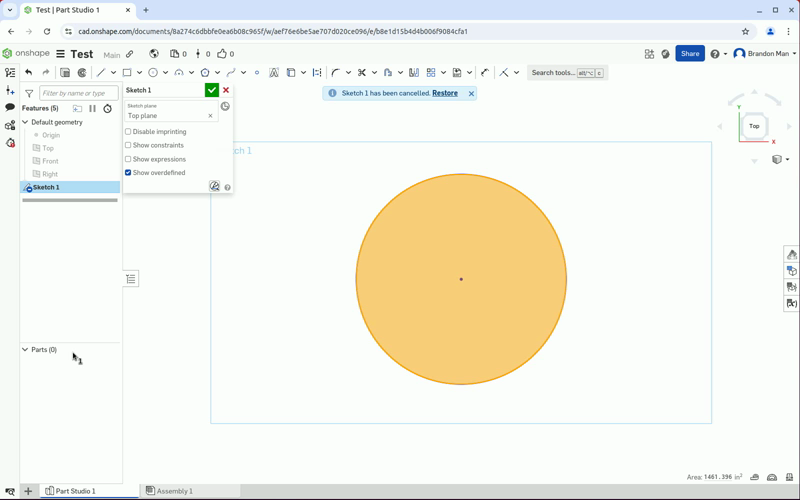
key(shift+y)
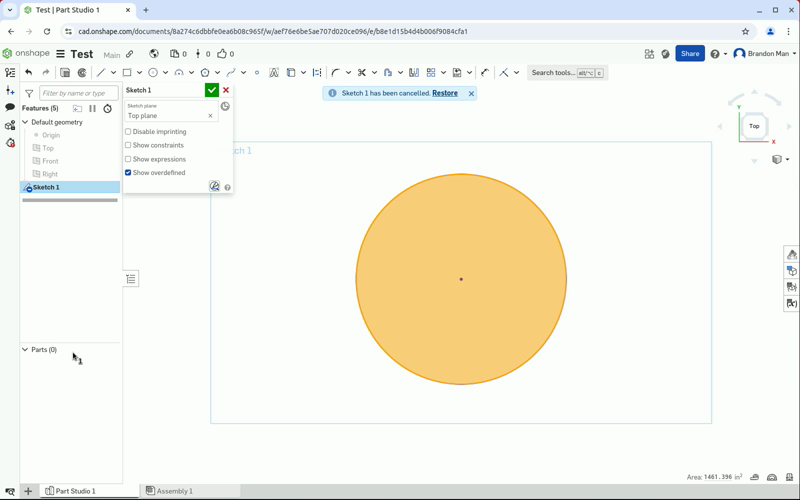
key(shift+e)
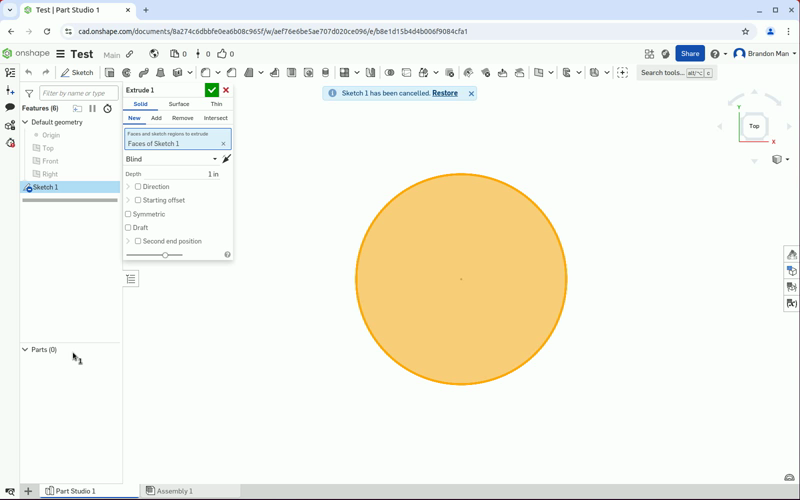
mouse_move(143, 106)
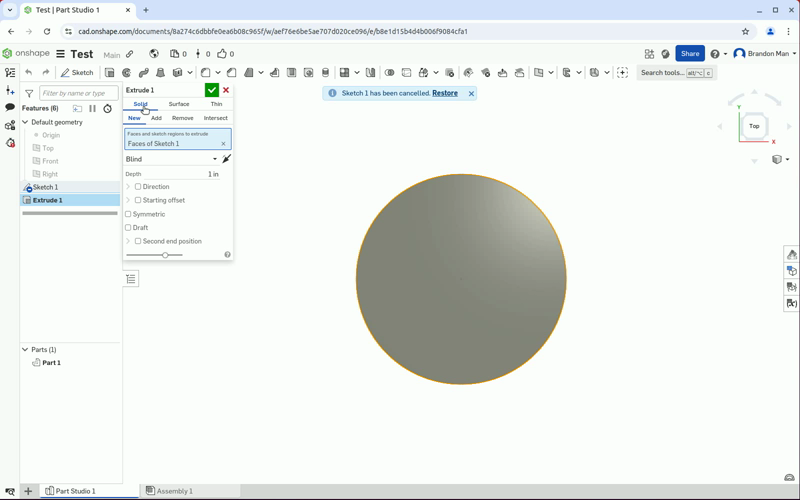
click(143, 106)
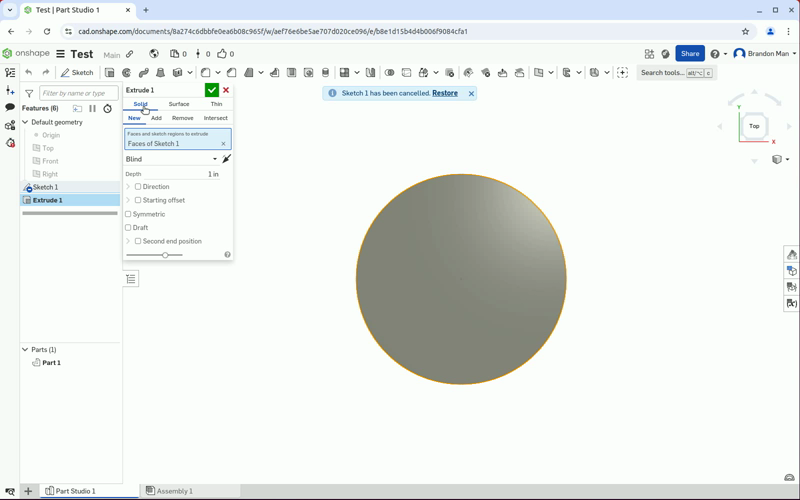
mouse_move(137, 120)
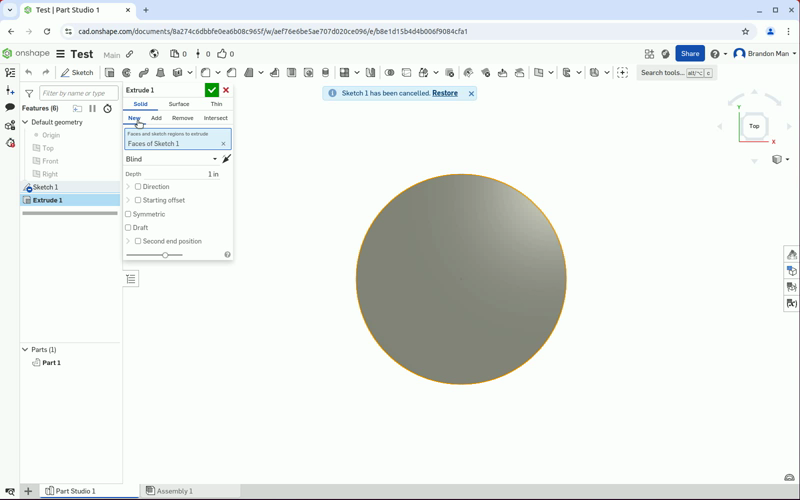
click(137, 120)
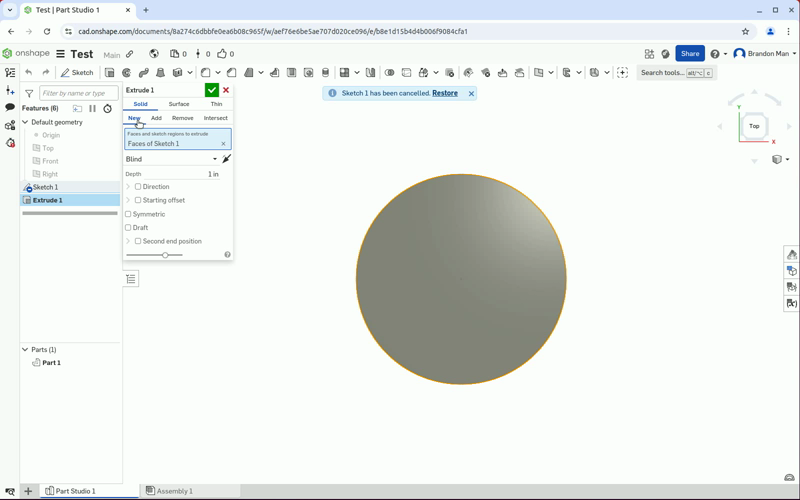
key(tab, 4)
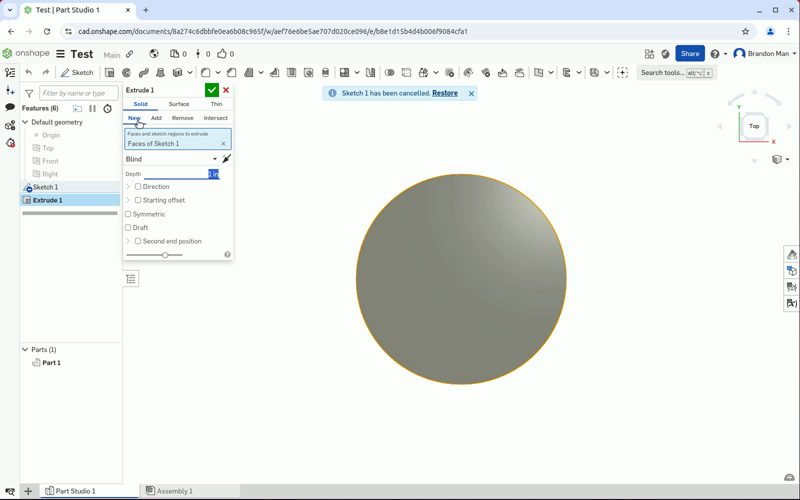
text(3.611)
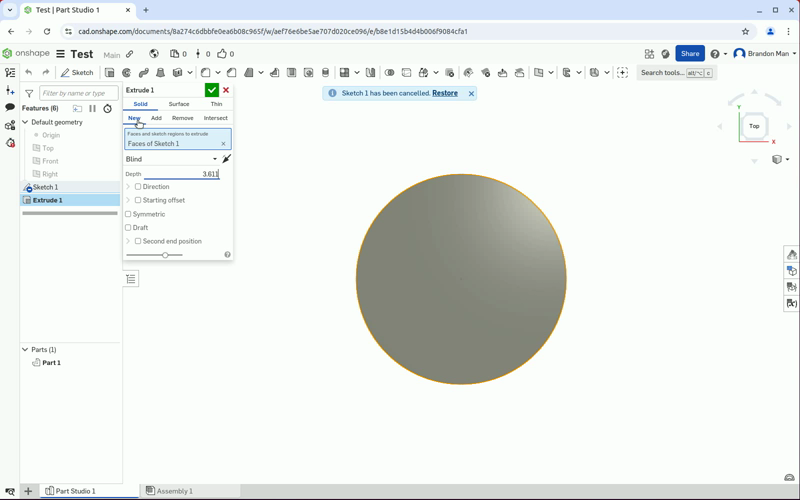
key(enter)
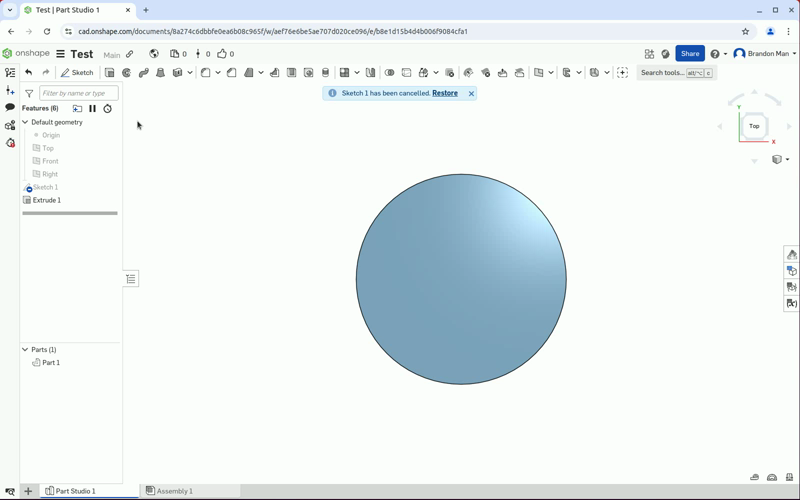
key(shift+h)
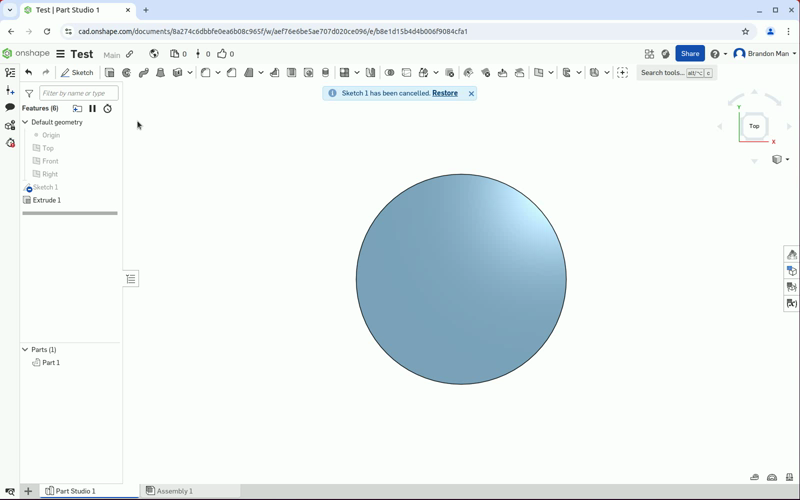
key(shift+h)
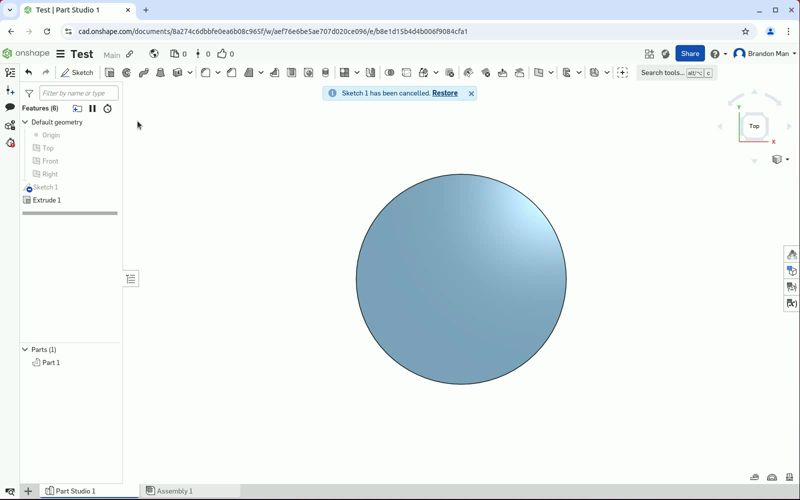
mouse_move(73, 189)
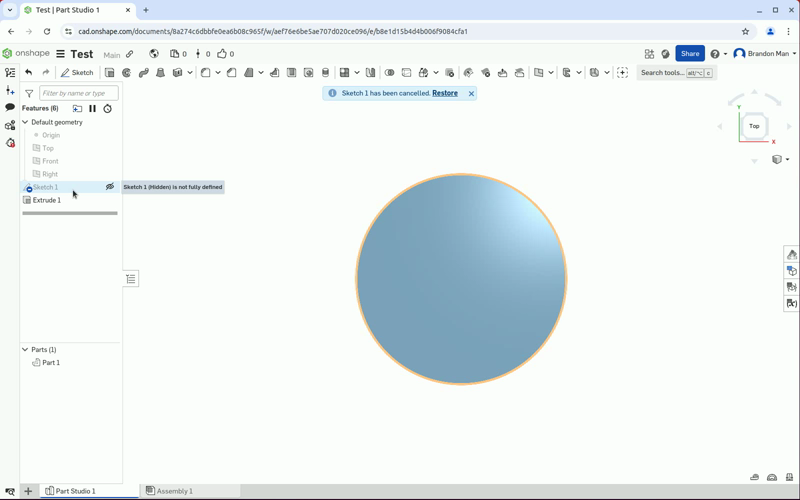
click(73, 189)
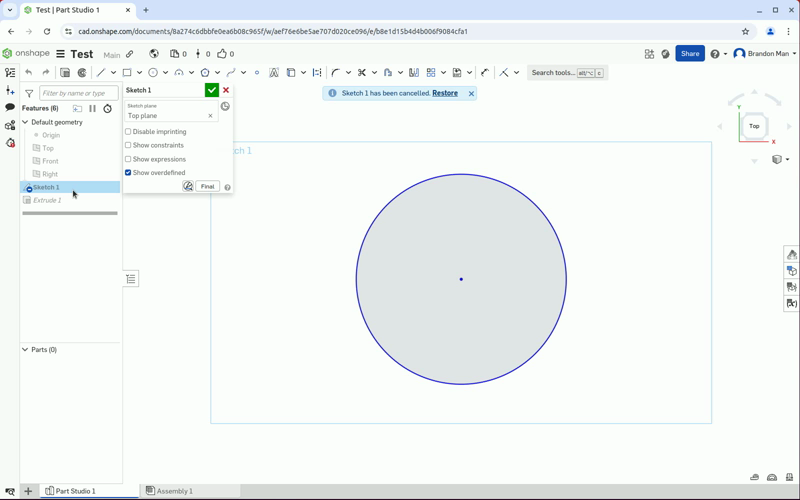
mouse_move(229, 92)
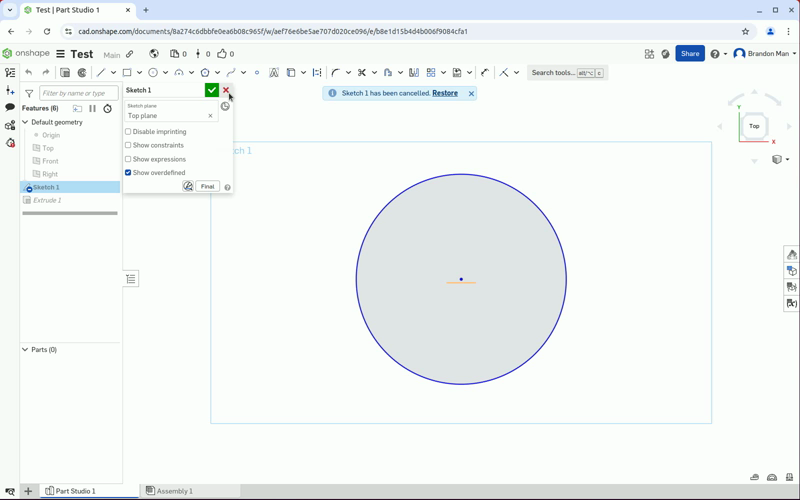
click(229, 92)
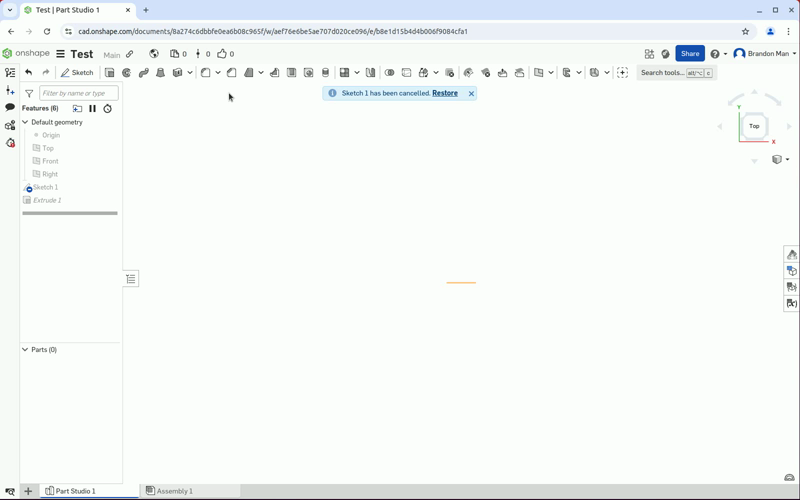
mouse_move(541, 75)
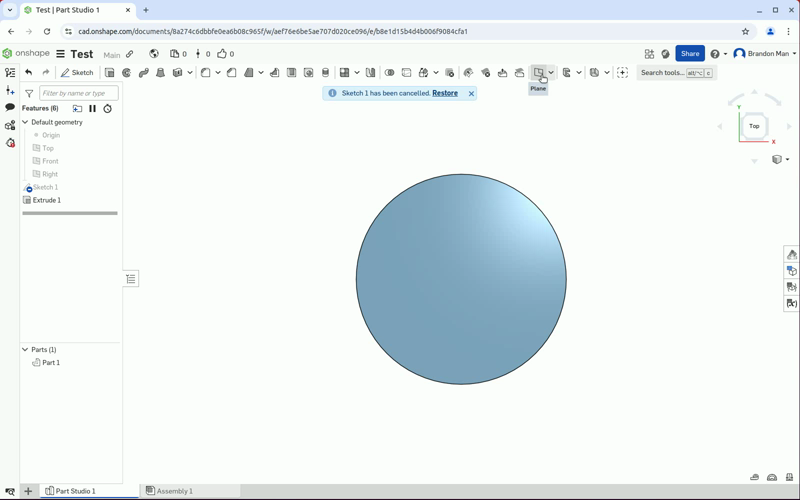
click(541, 75)
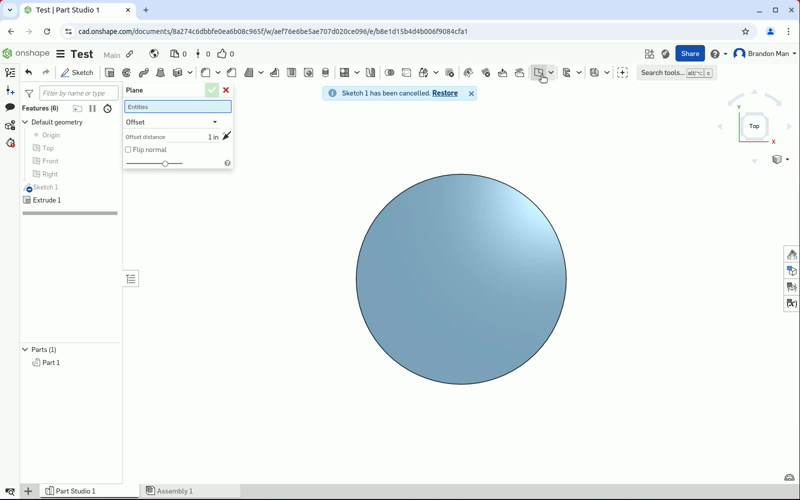
mouse_move(73, 150)
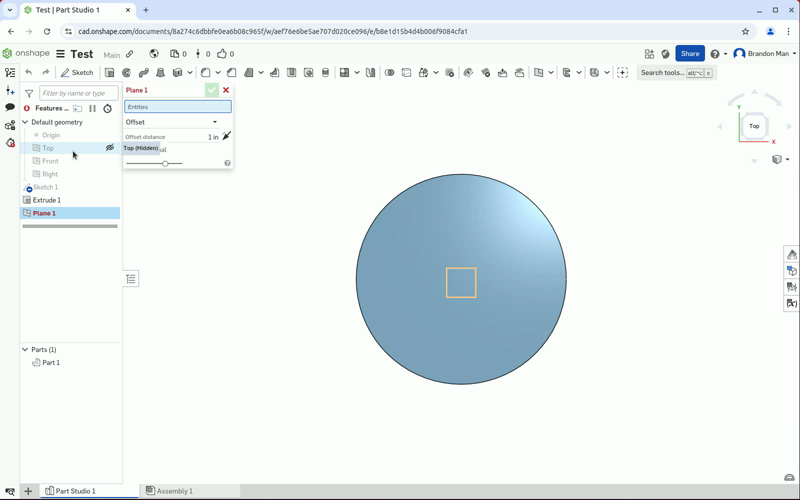
click(73, 150)
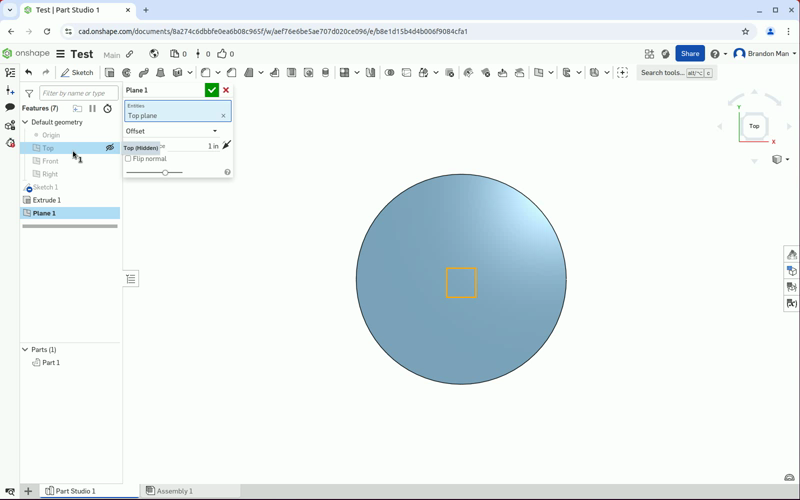
key(tab, 2)
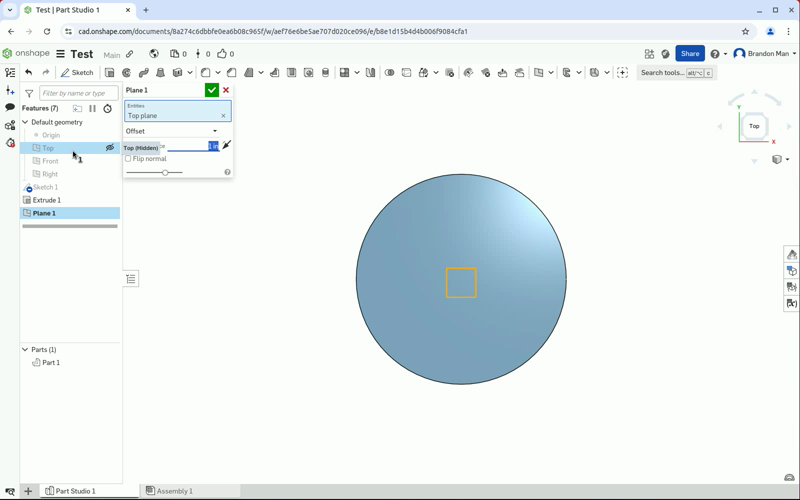
text(3.605)
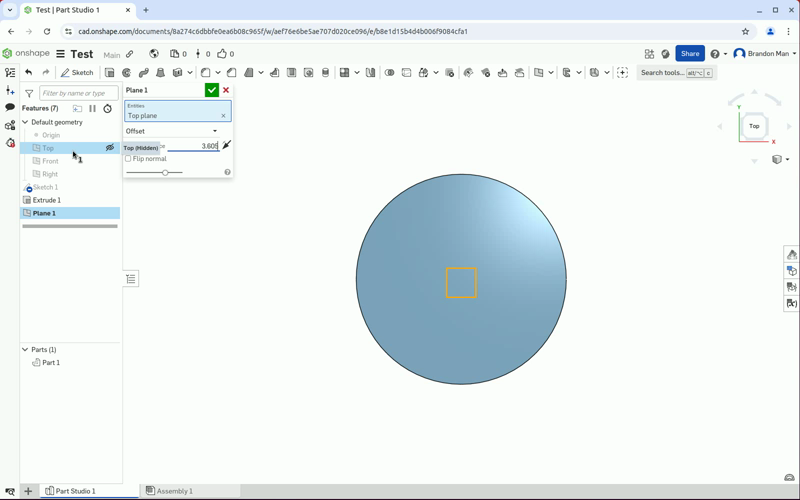
key(enter, 2)
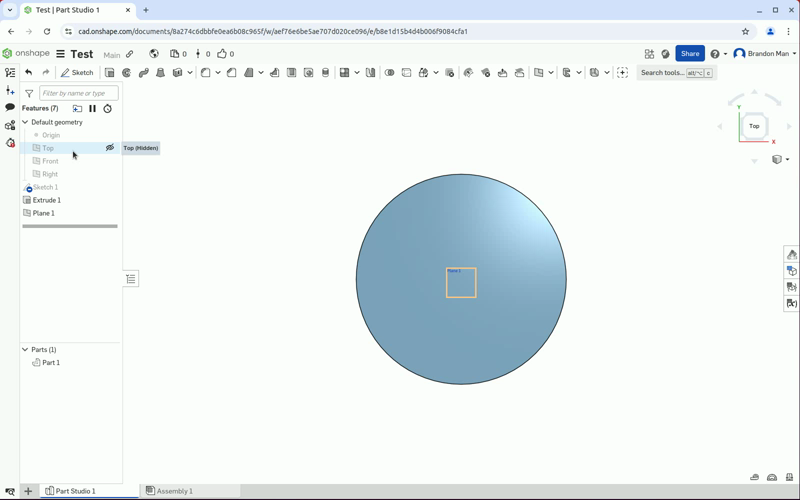
key(shift+s)
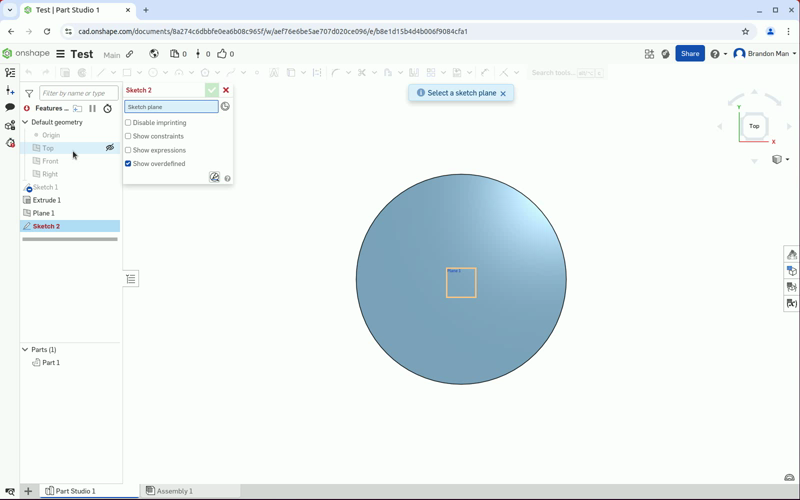
mouse_move(73, 215)
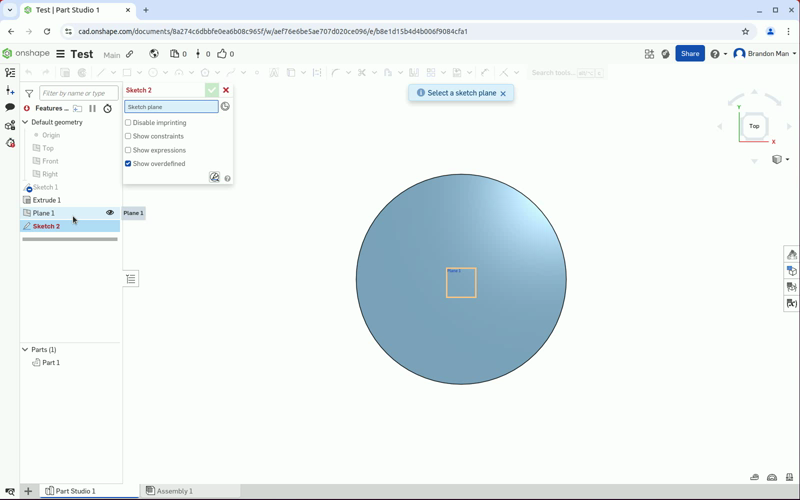
click(73, 215)
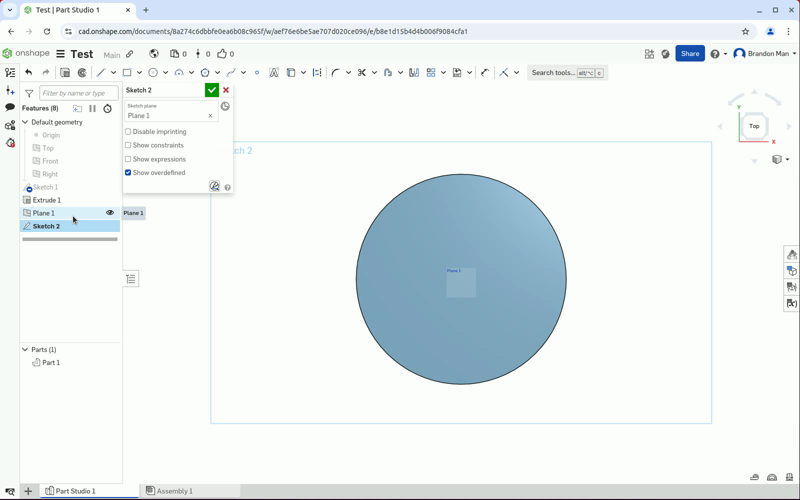
mouse_move(73, 352)
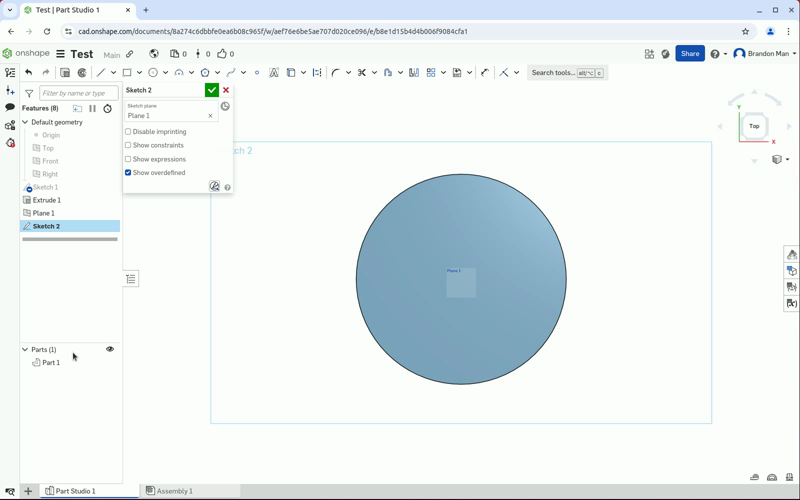
key(y)
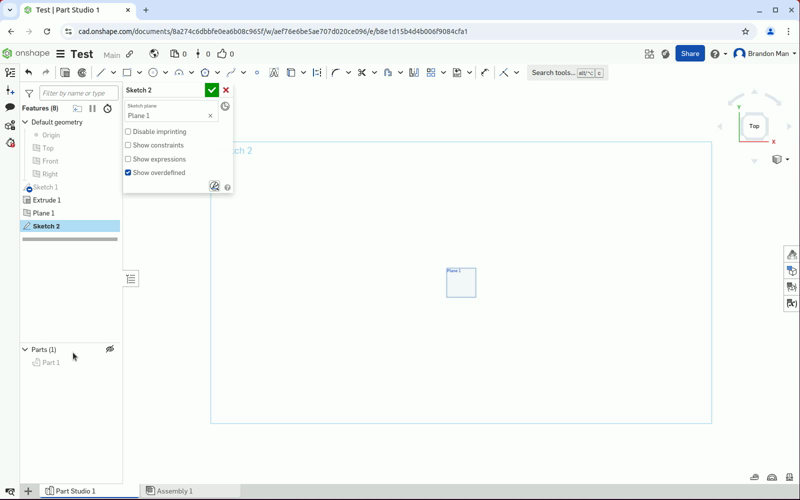
key(c)
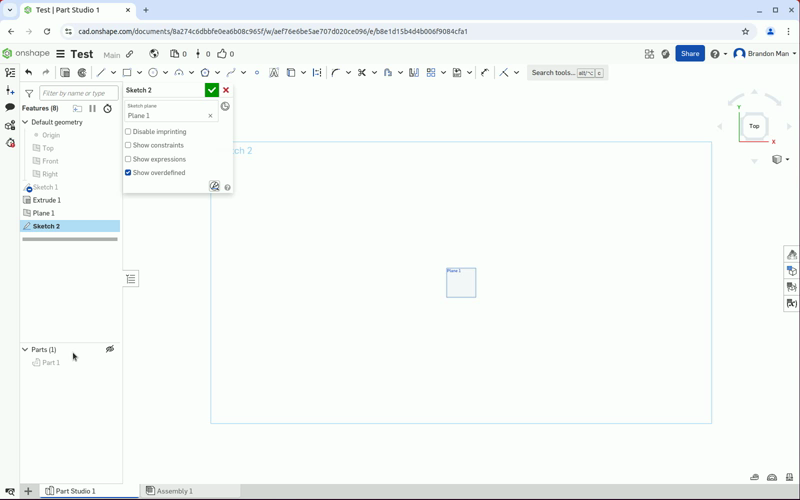
key_down(shift)
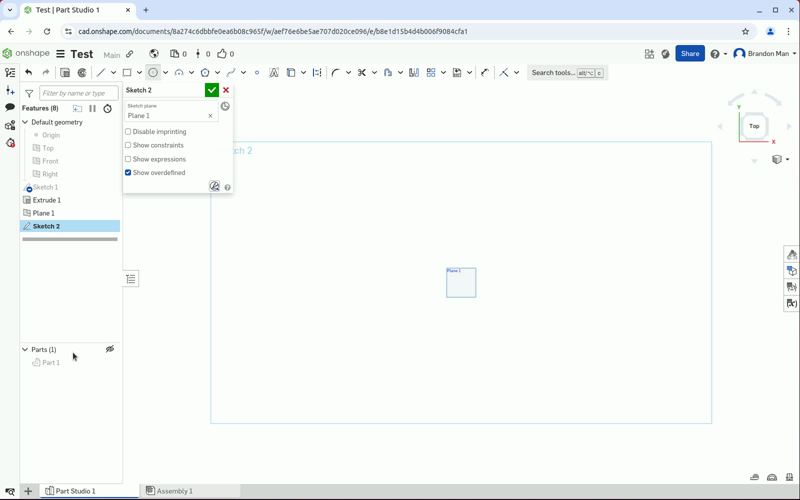
mouse_move(461, 282)
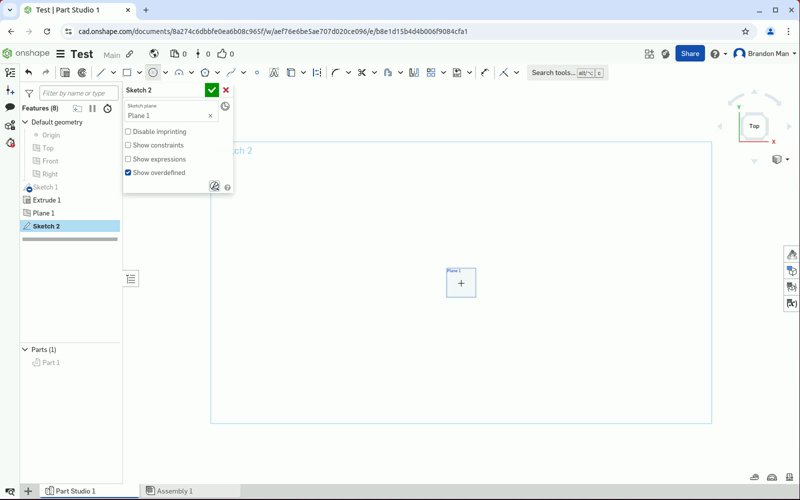
click(461, 282)
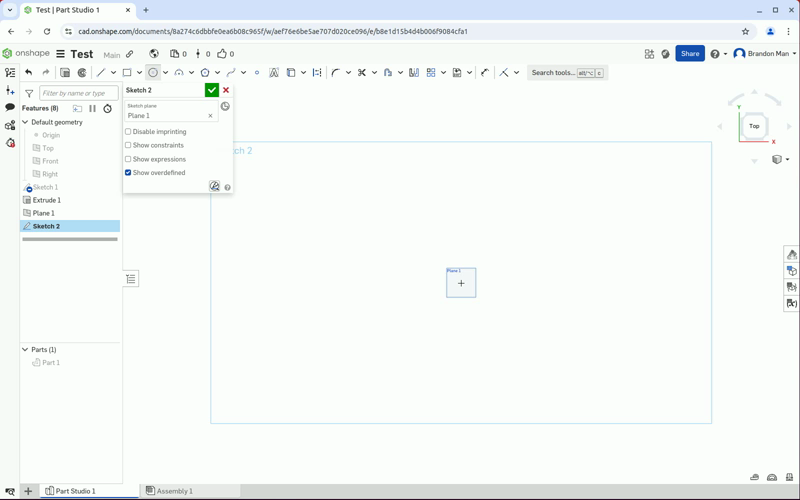
key_up(shift)
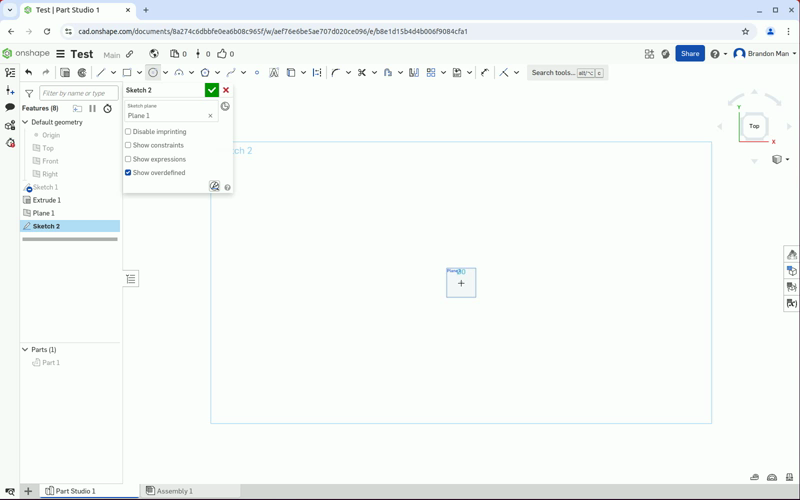
mouse_move(538, 282)
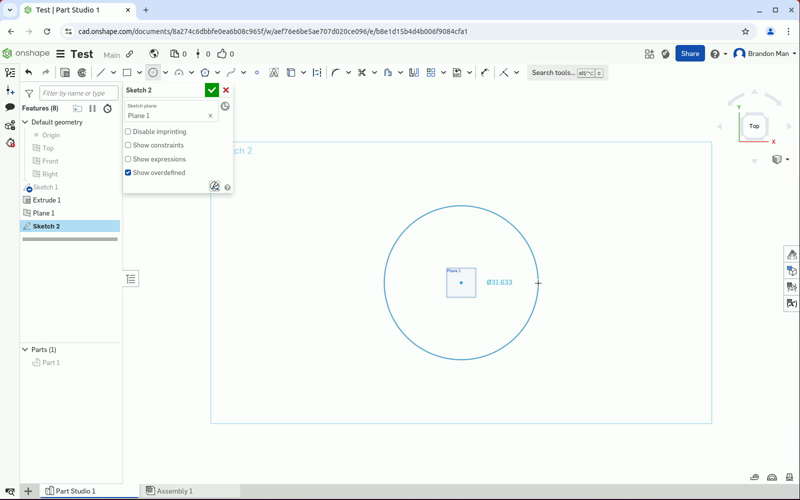
click(538, 282)
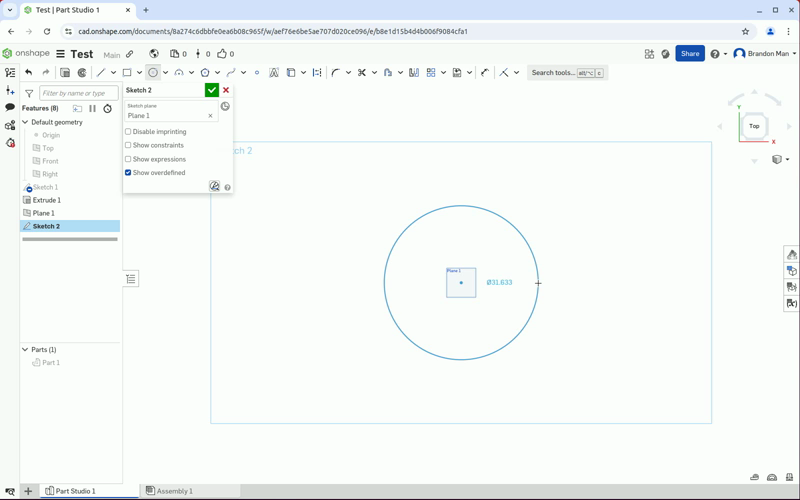
key(esc)
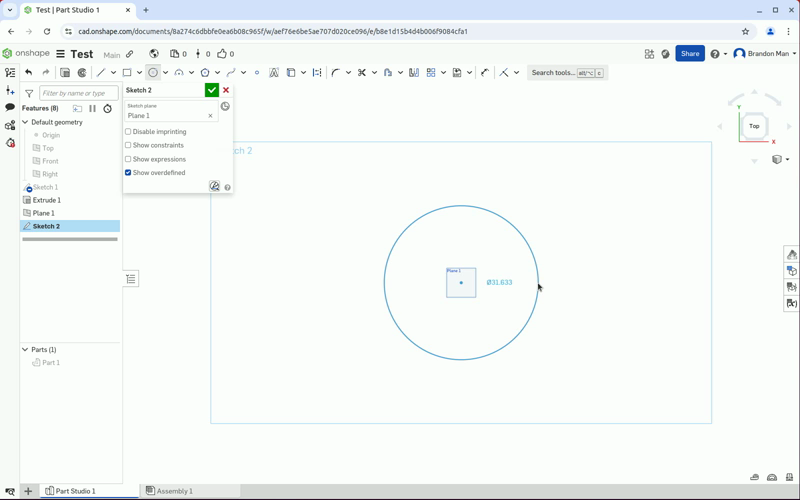
mouse_move(451, 307)
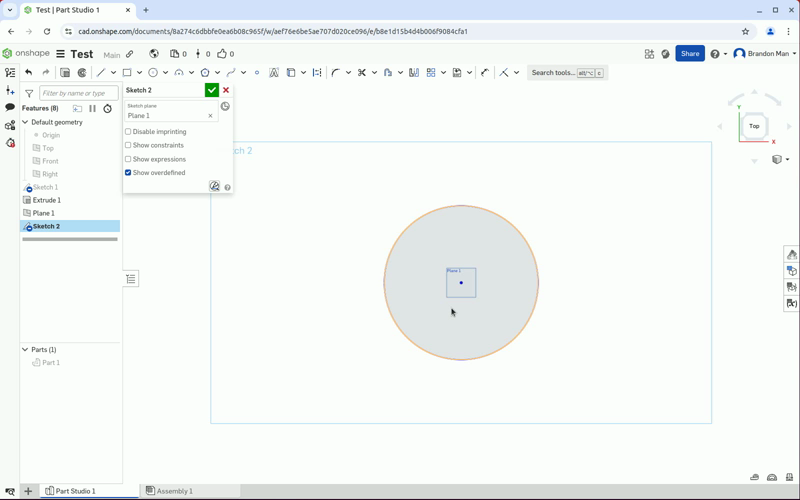
click(451, 307)
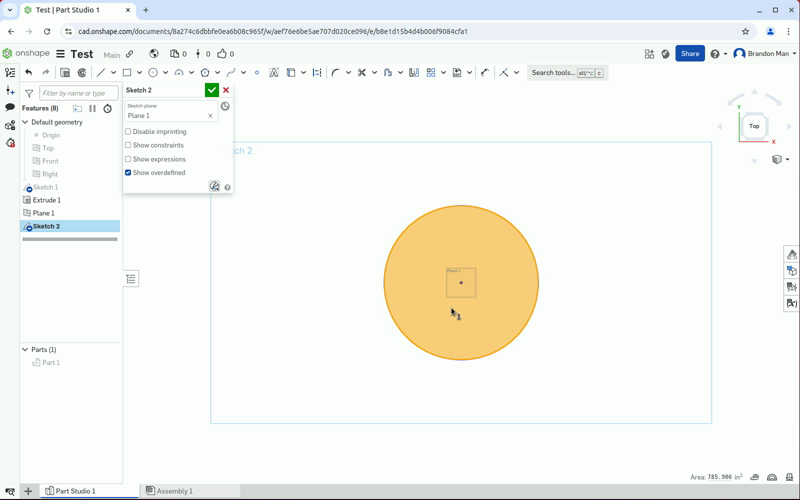
mouse_move(73, 352)
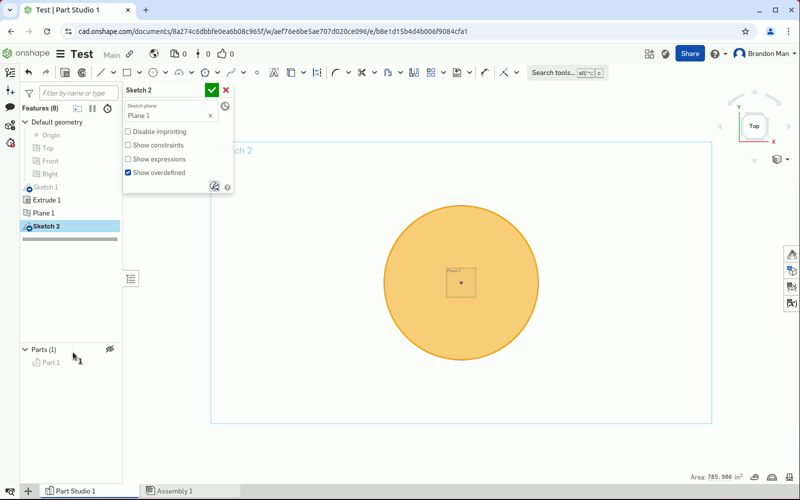
key(shift+y)
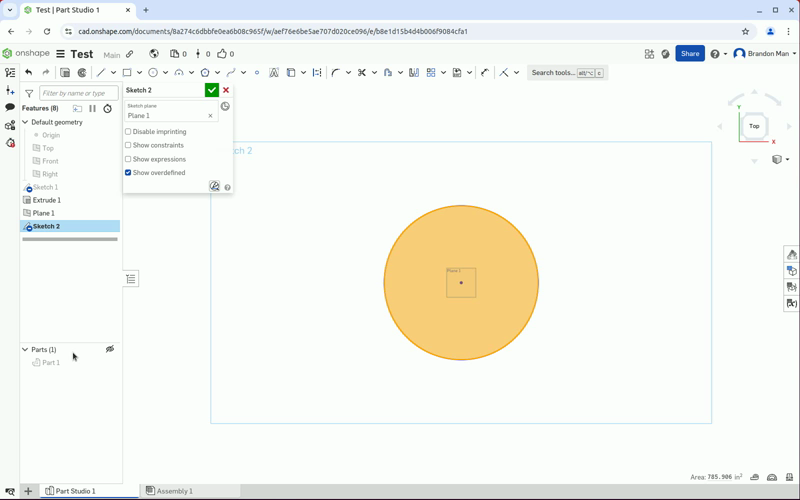
key(shift+e)
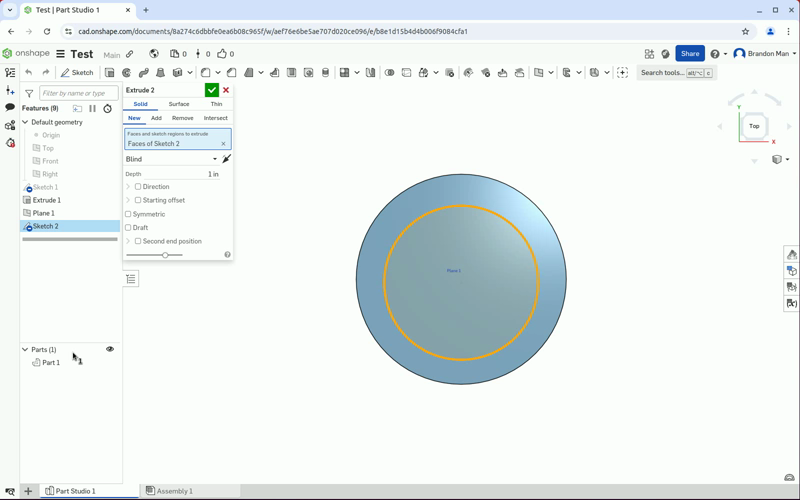
mouse_move(143, 106)
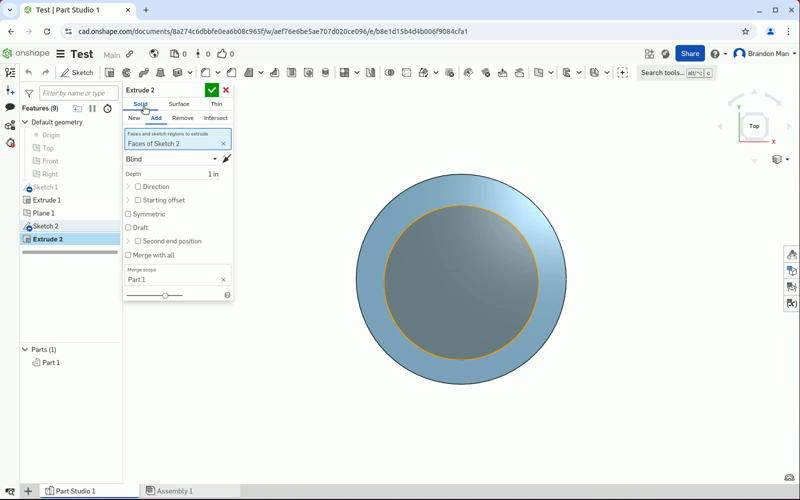
click(143, 106)
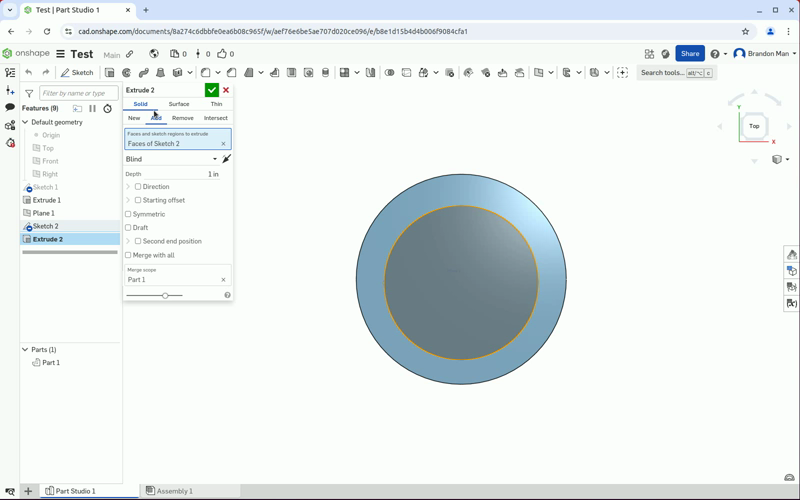
mouse_move(186, 120)
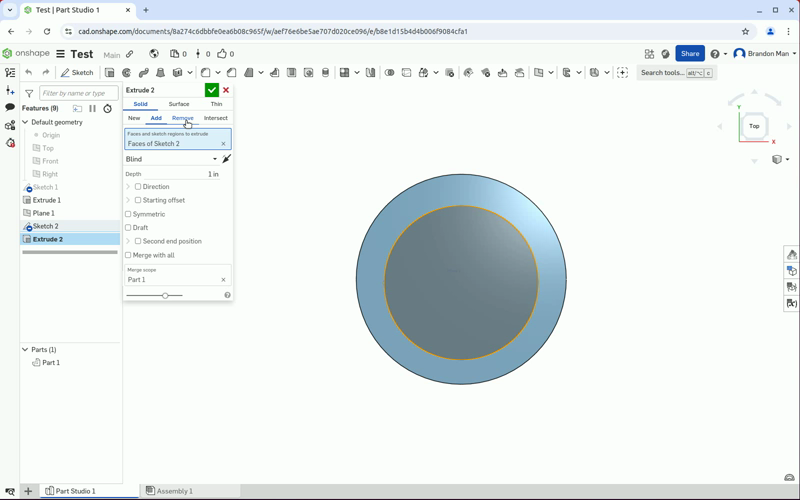
click(186, 120)
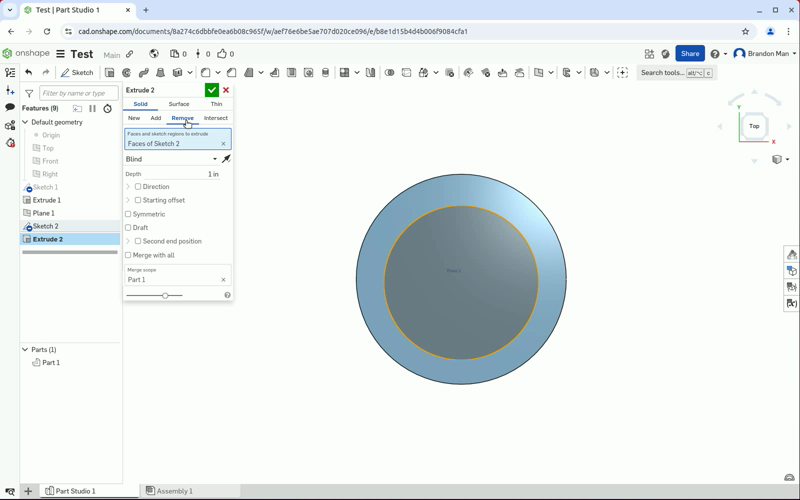
key(tab, 4)
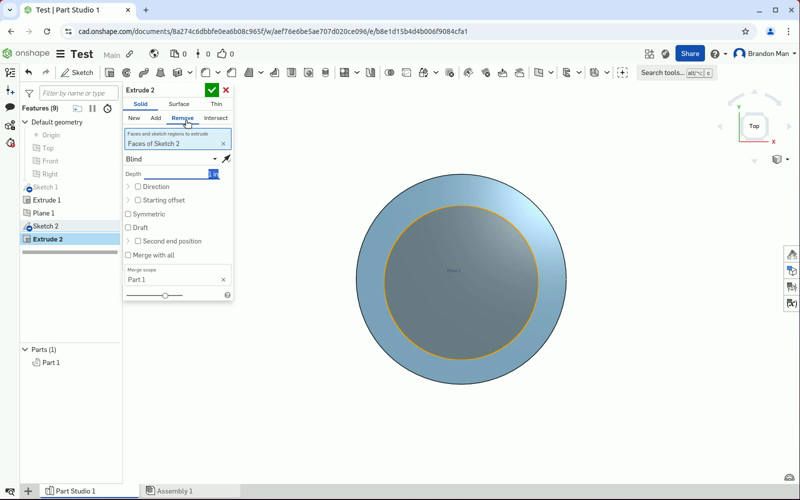
text(3.611)
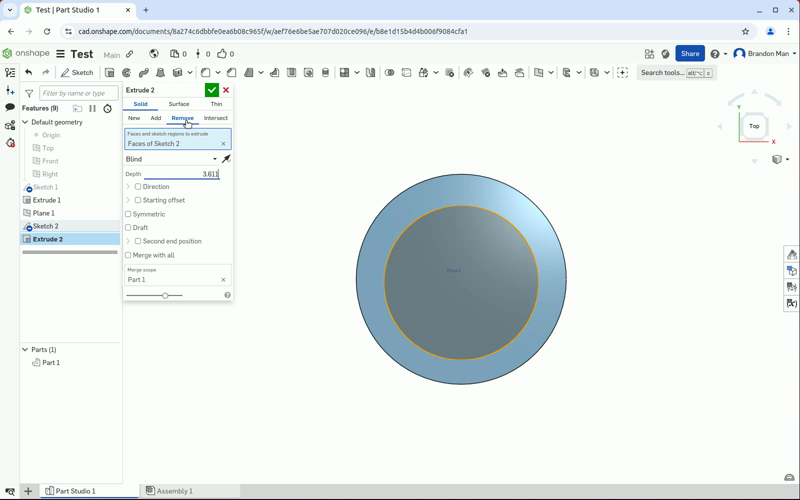
key(tab, 6)
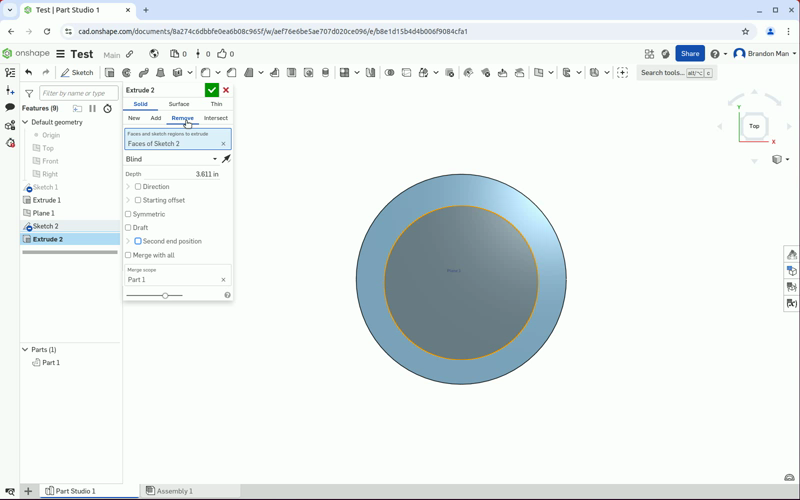
key(space)
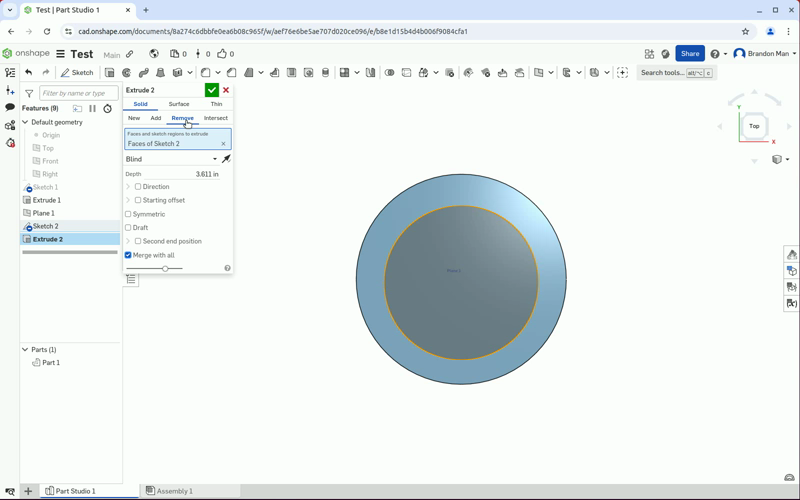
key(enter)
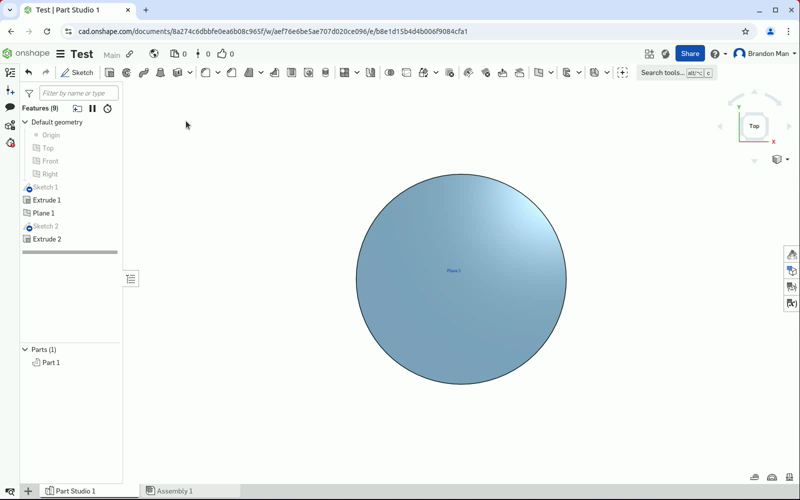
key(shift+h)
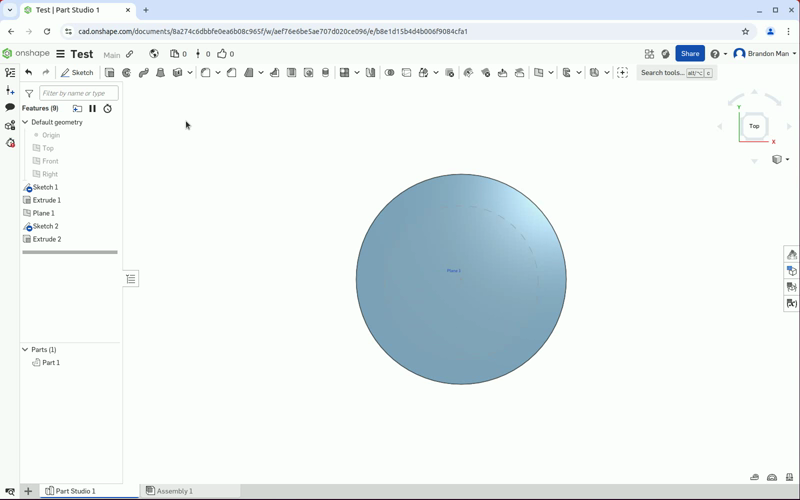
key(shift+h)
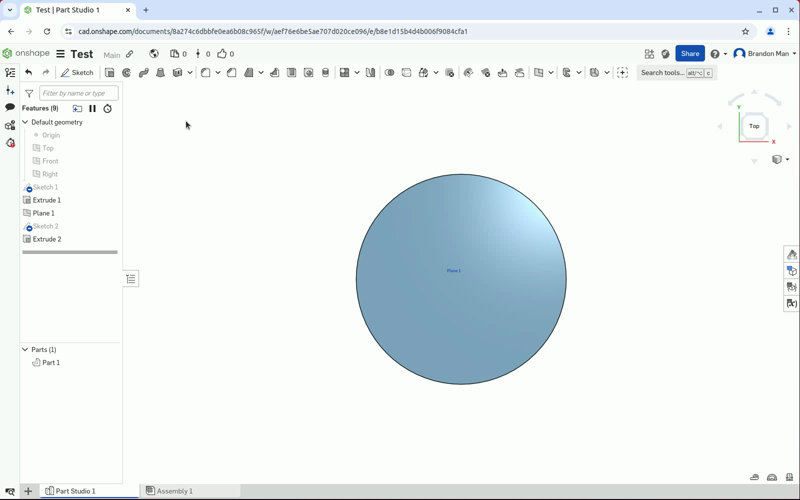
mouse_move(73, 189)
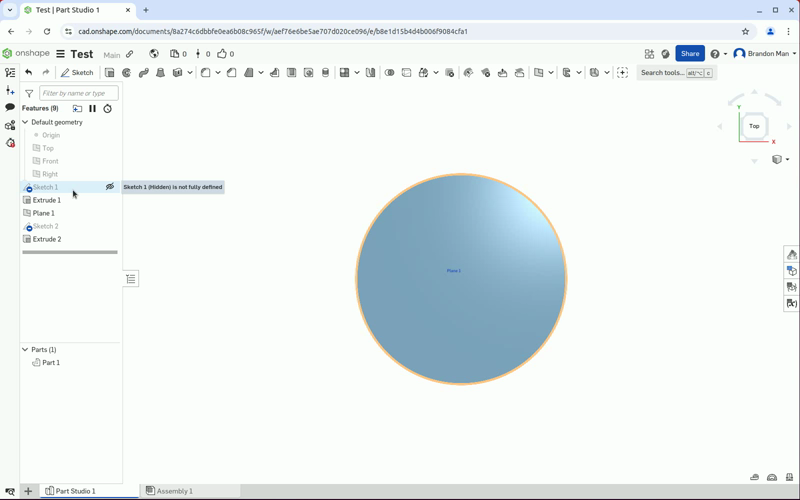
click(73, 189)
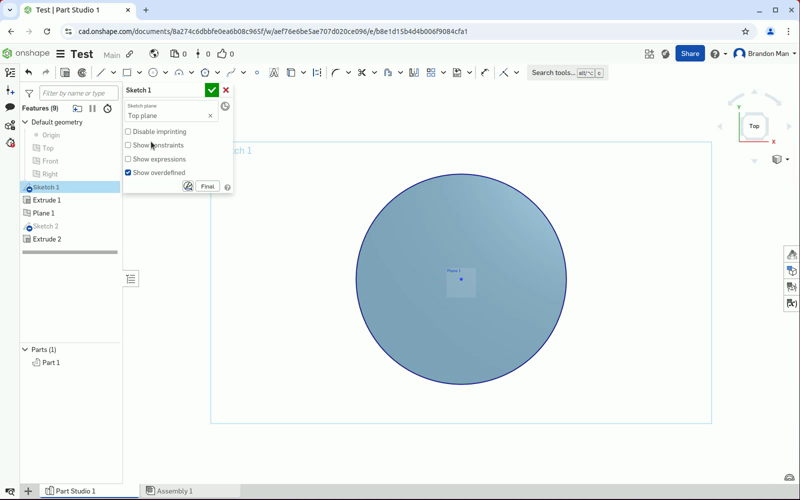
mouse_move(229, 92)
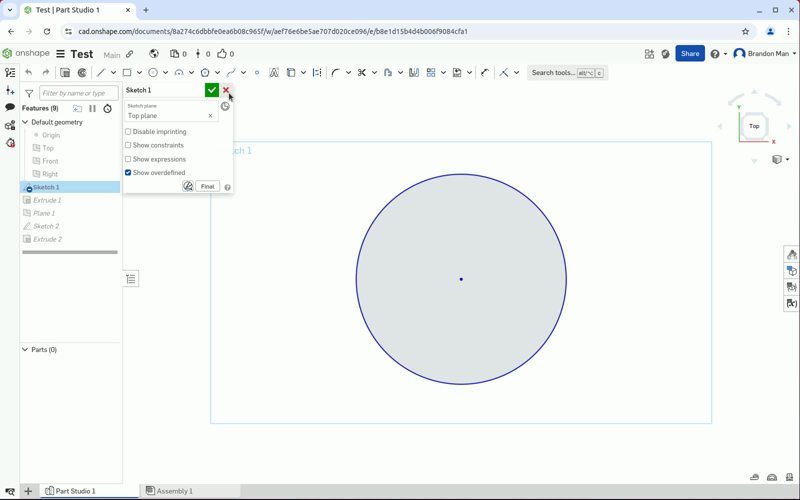
click(229, 92)
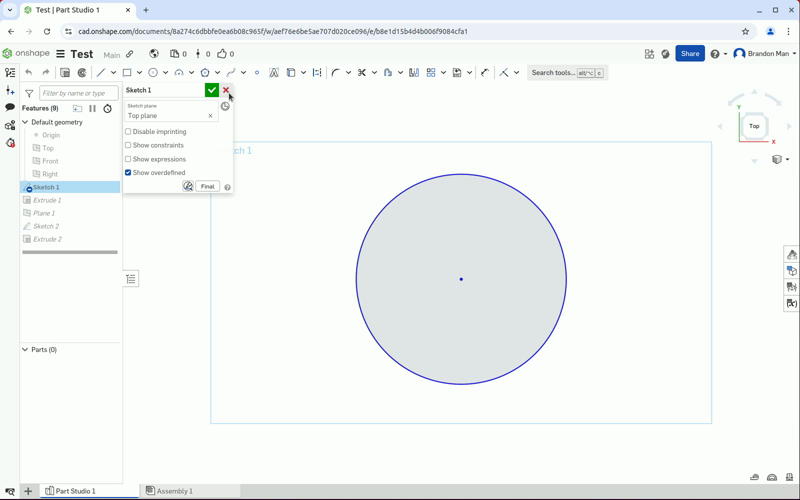
key(shift+s)
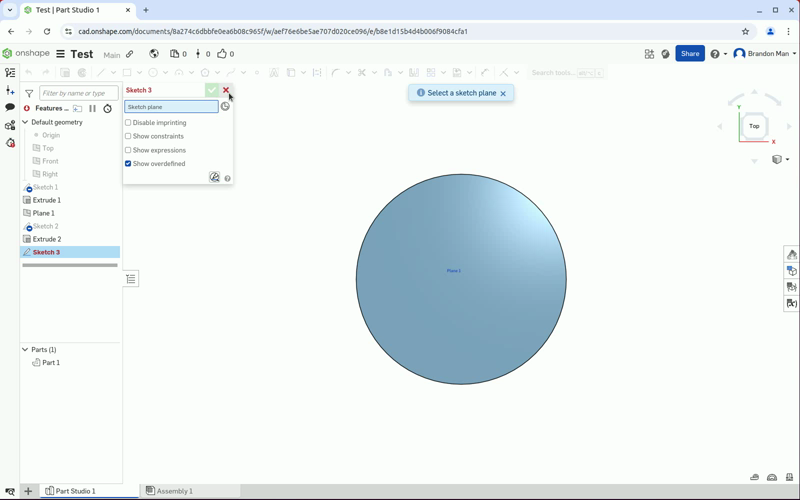
mouse_move(73, 150)
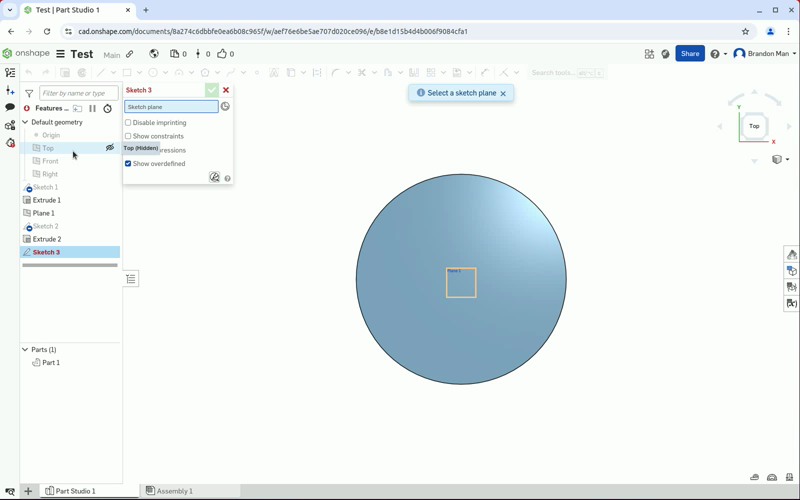
click(73, 150)
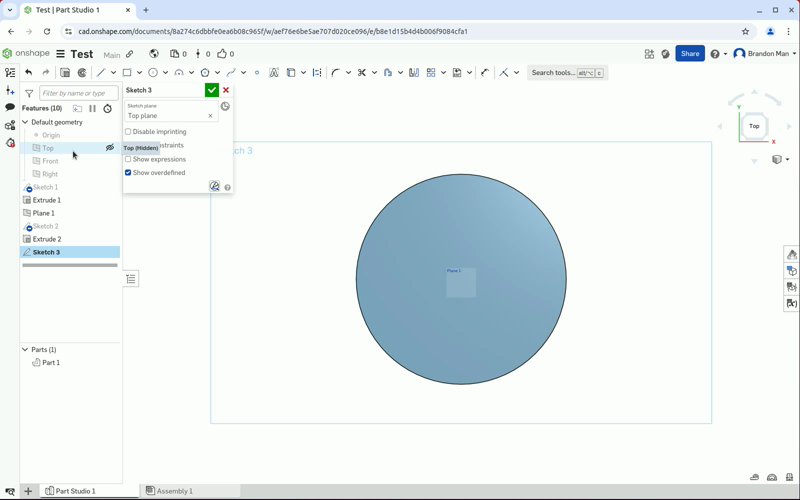
mouse_move(73, 352)
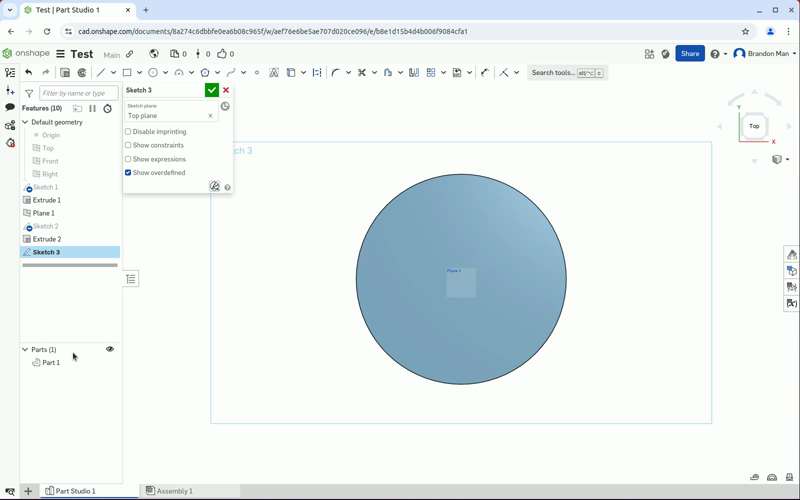
key(y)
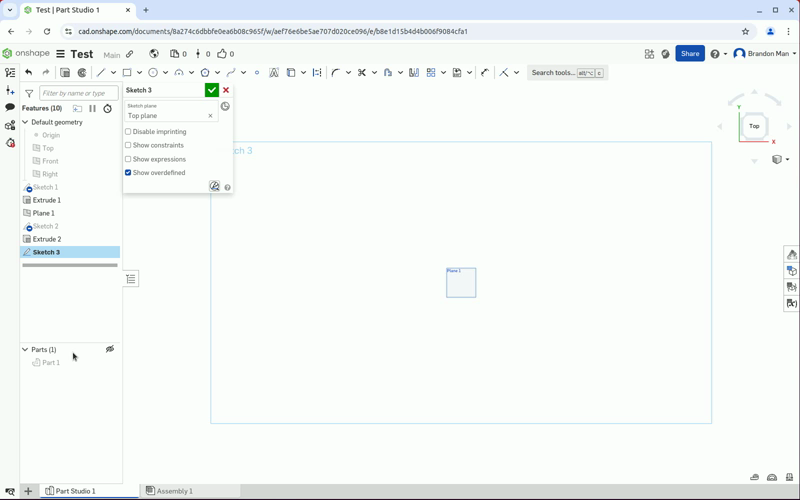
key(l)
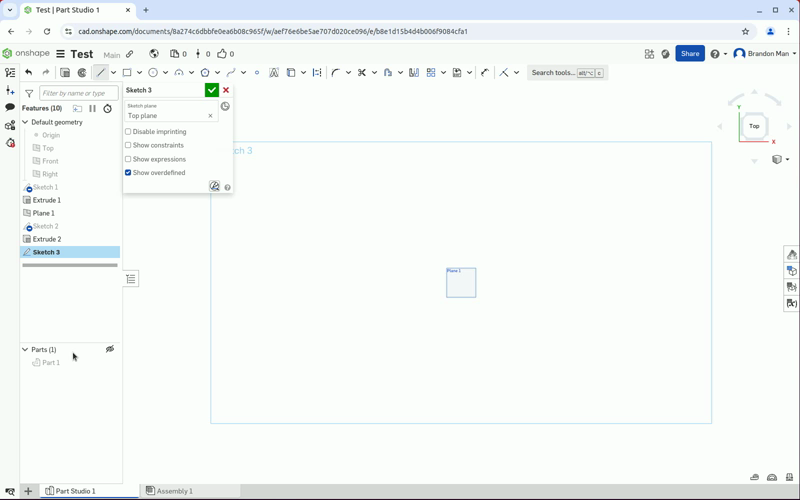
key_down(shift)
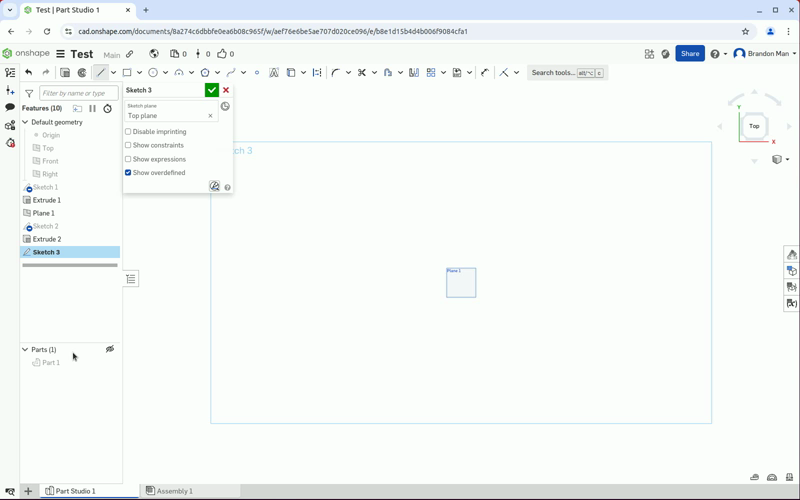
mouse_move(545, 383)
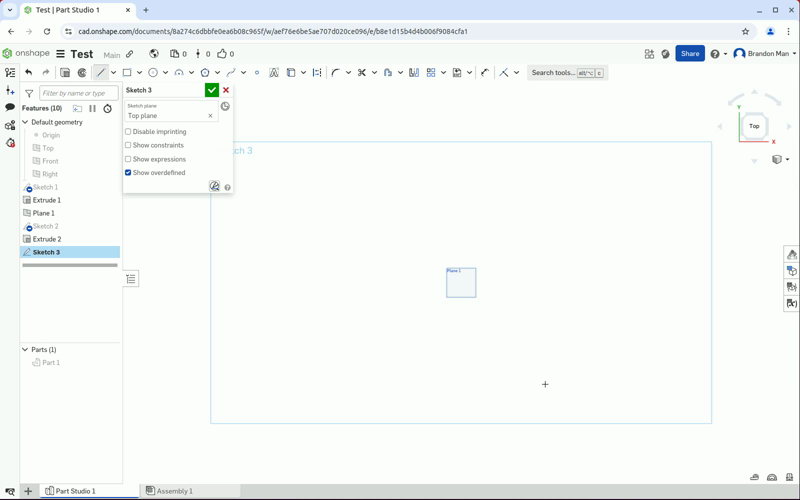
click(545, 383)
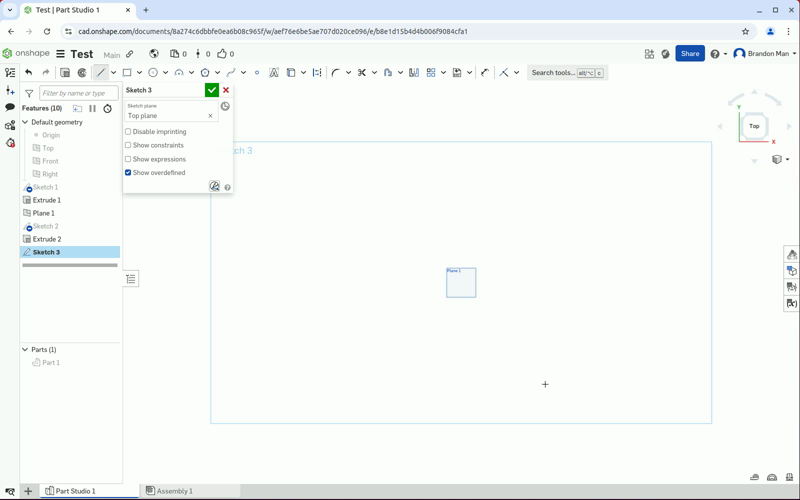
key_up(shift)
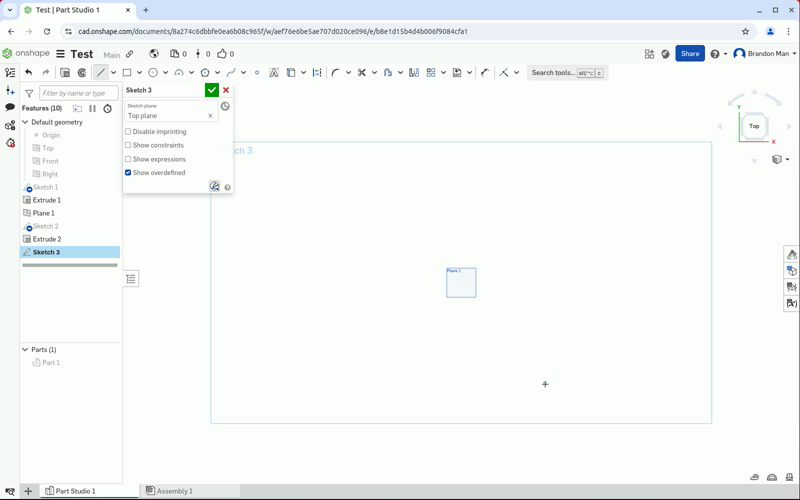
key_down(shift)
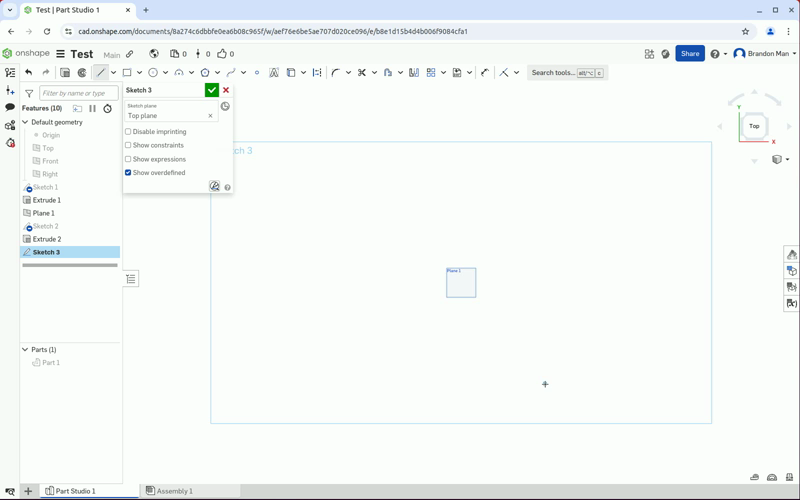
mouse_move(575, 383)
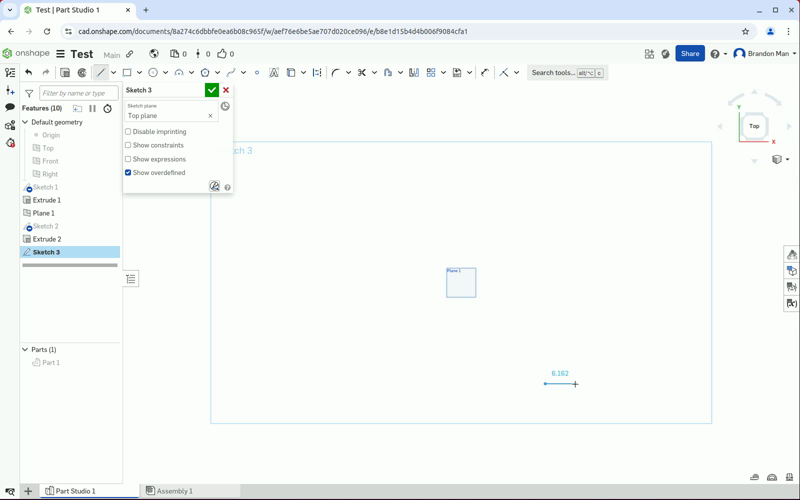
mouse_move(573, 383)
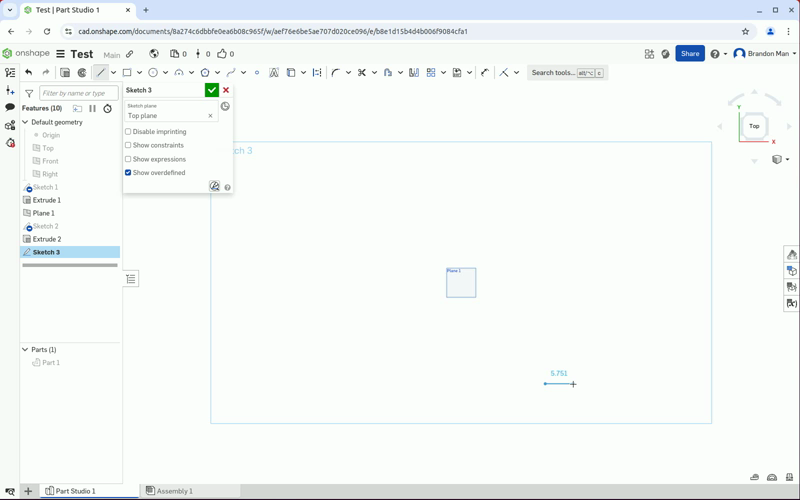
click(573, 383)
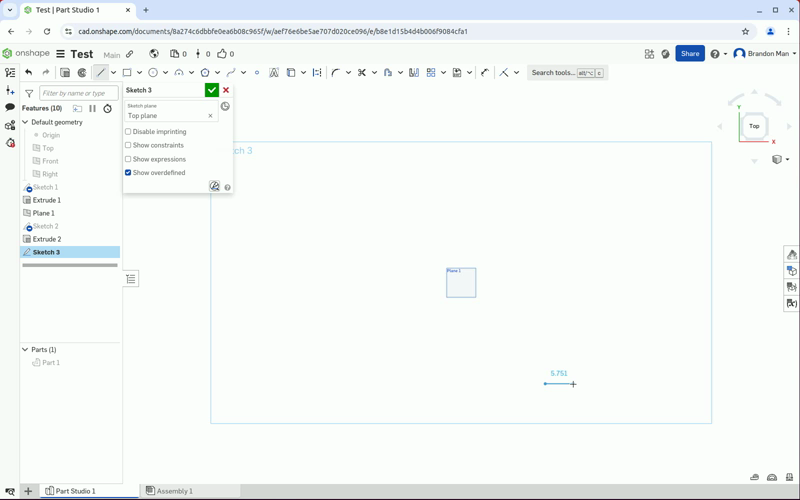
key_up(shift)
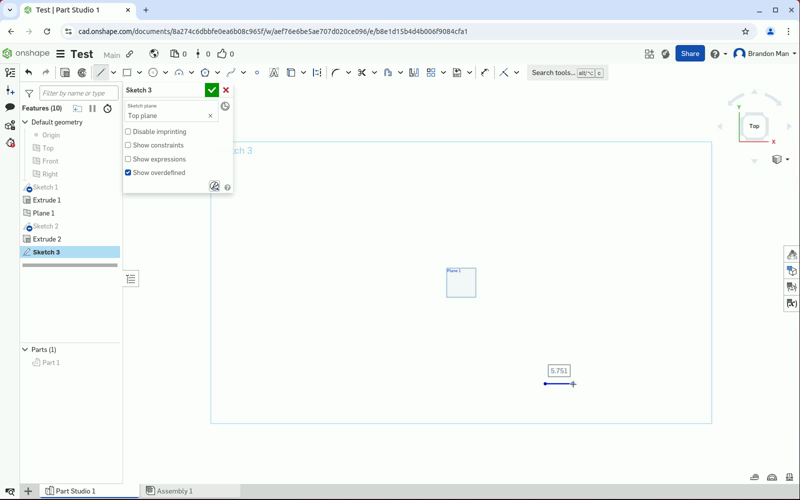
key_down(shift)
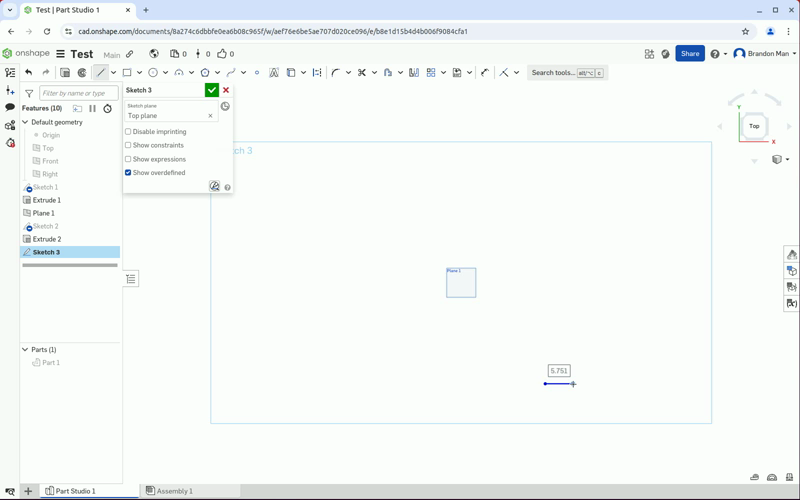
mouse_move(573, 180)
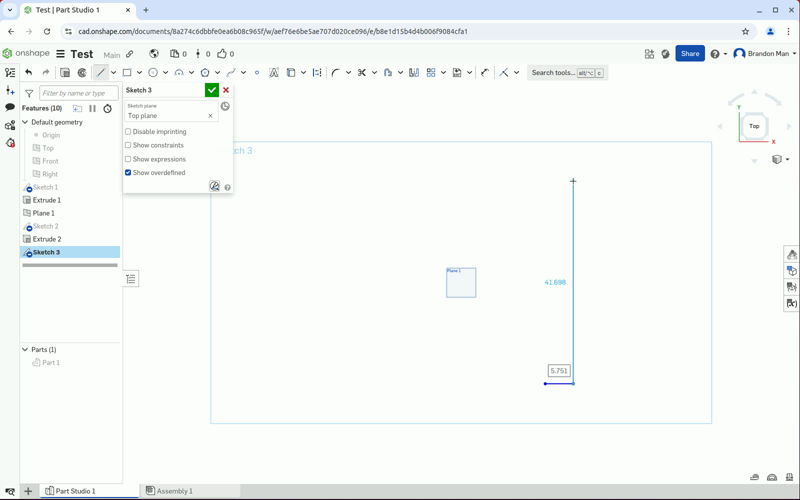
click(573, 180)
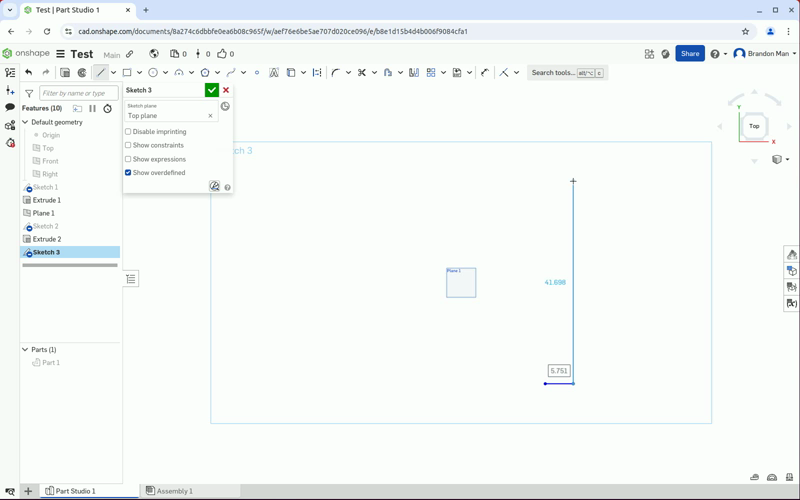
key_up(shift)
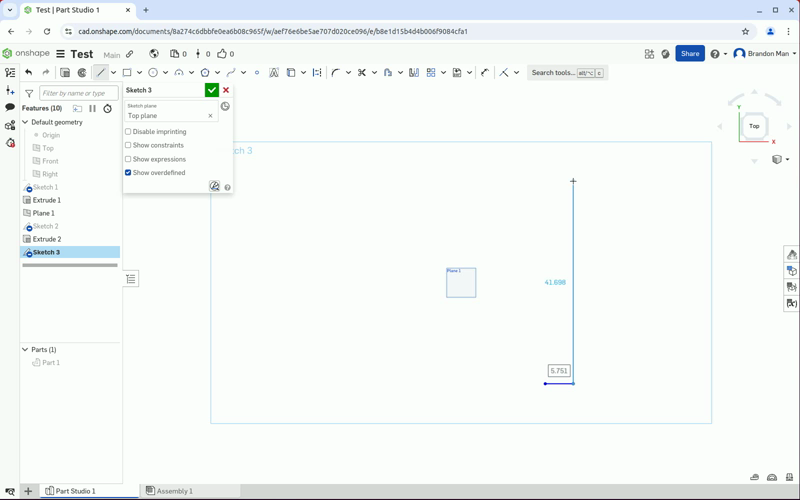
key_down(shift)
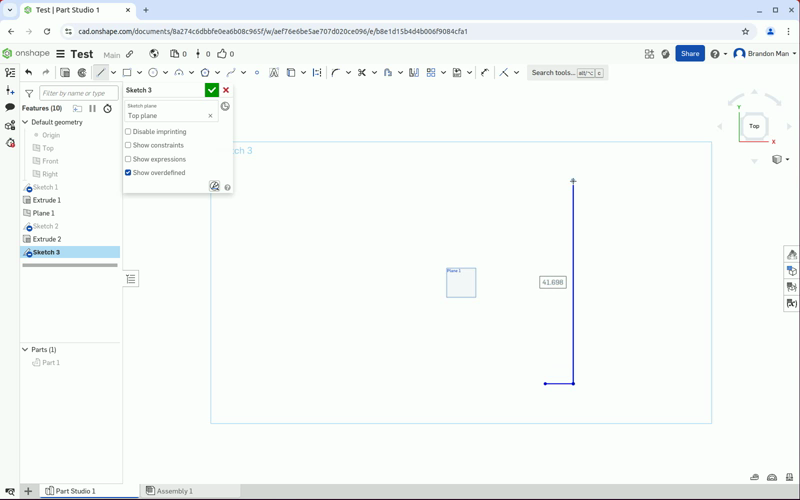
mouse_move(589, 180)
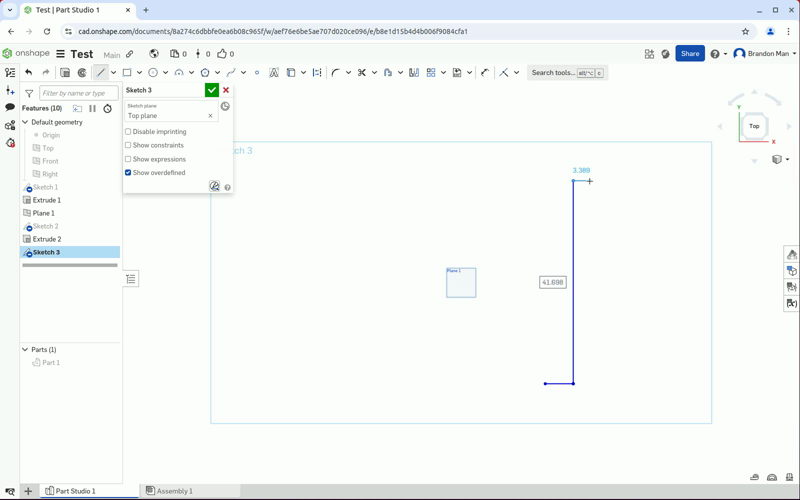
mouse_move(545, 180)
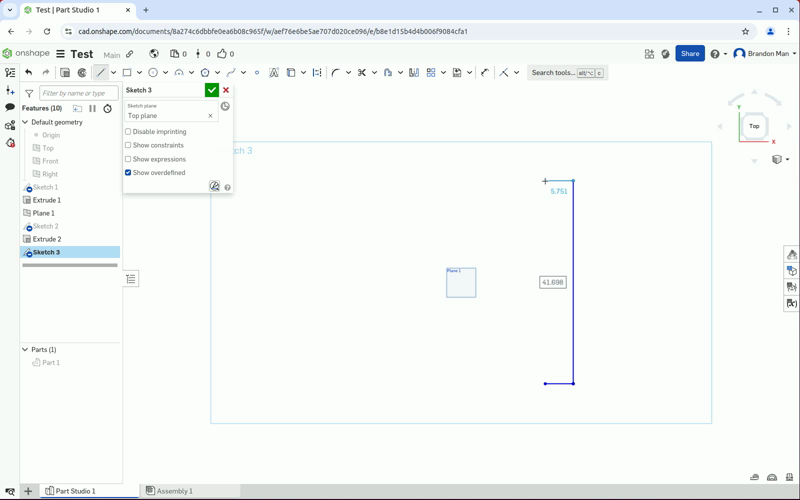
click(545, 180)
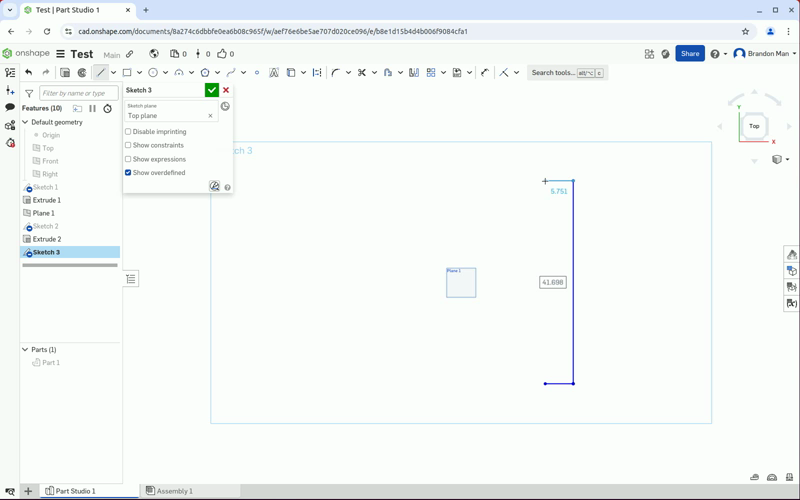
key_up(shift)
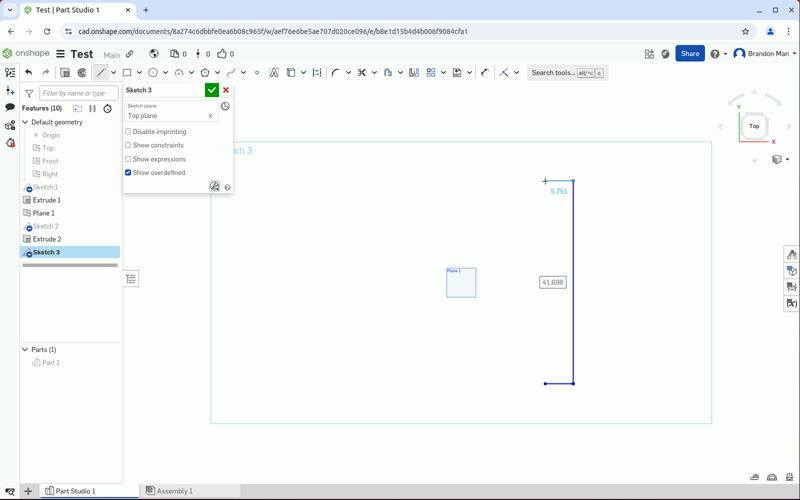
key_down(shift)
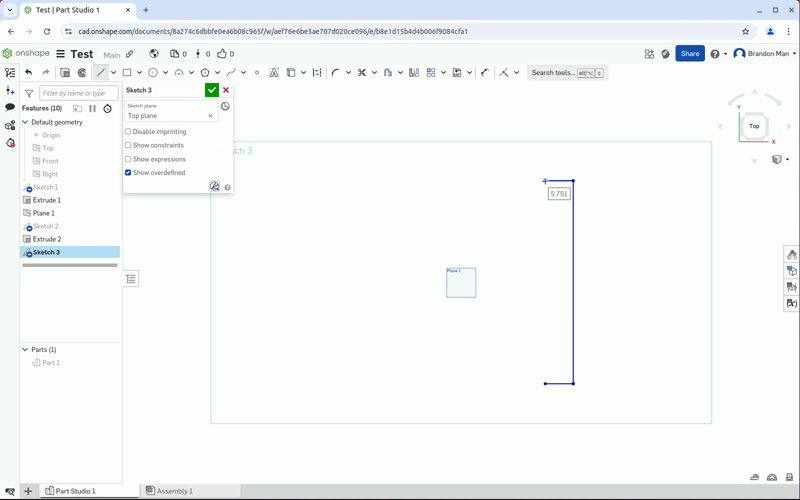
mouse_move(545, 383)
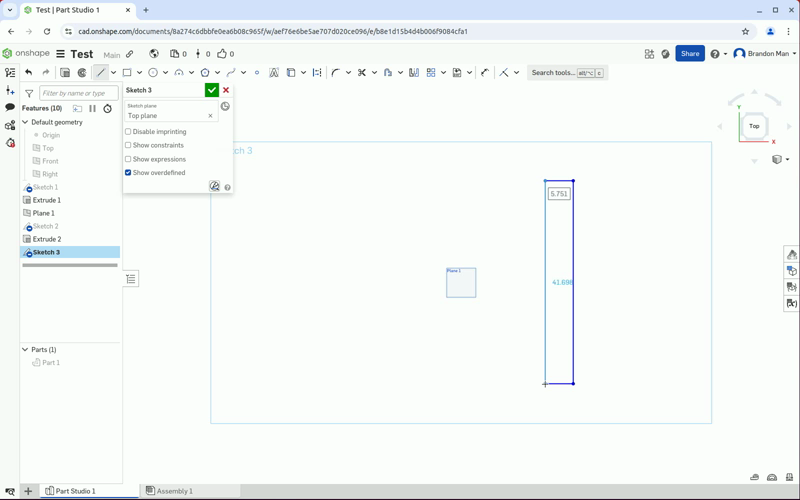
key_up(shift)
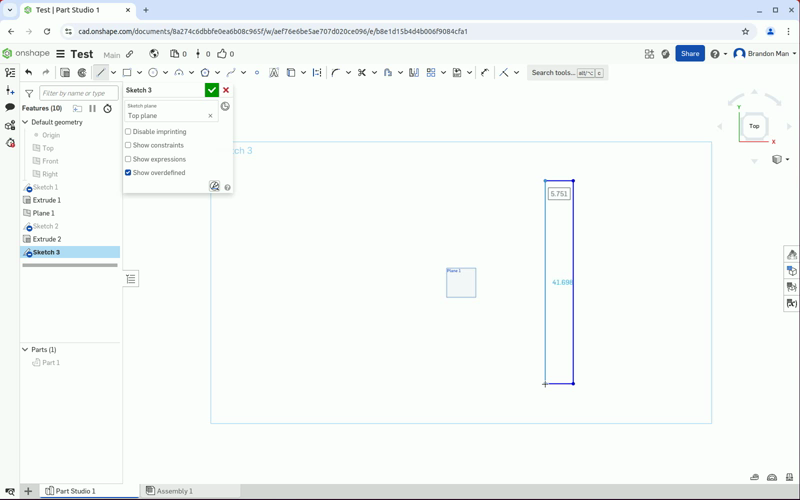
click(545, 383)
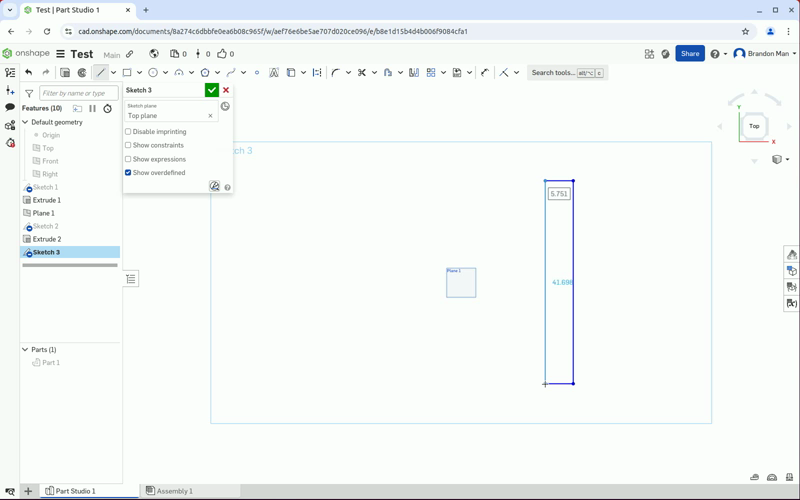
key(esc)
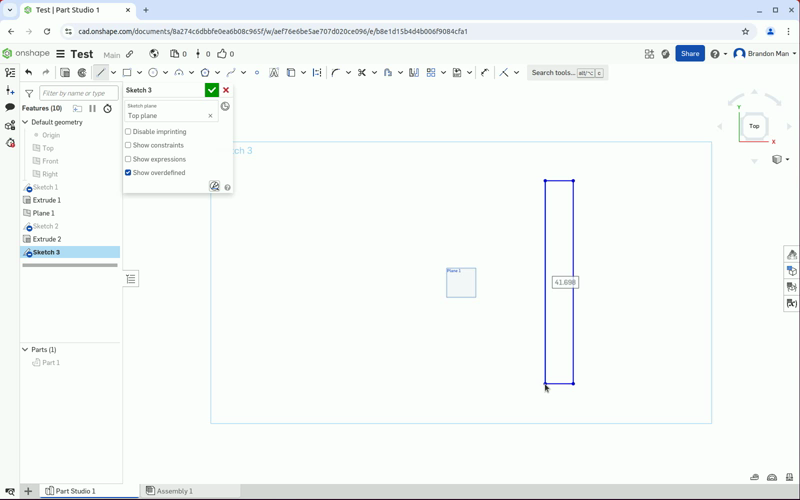
mouse_move(557, 270)
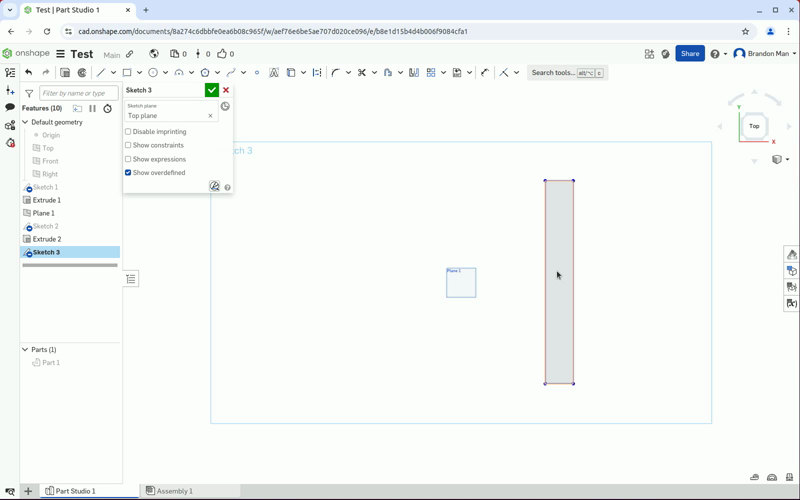
click(557, 270)
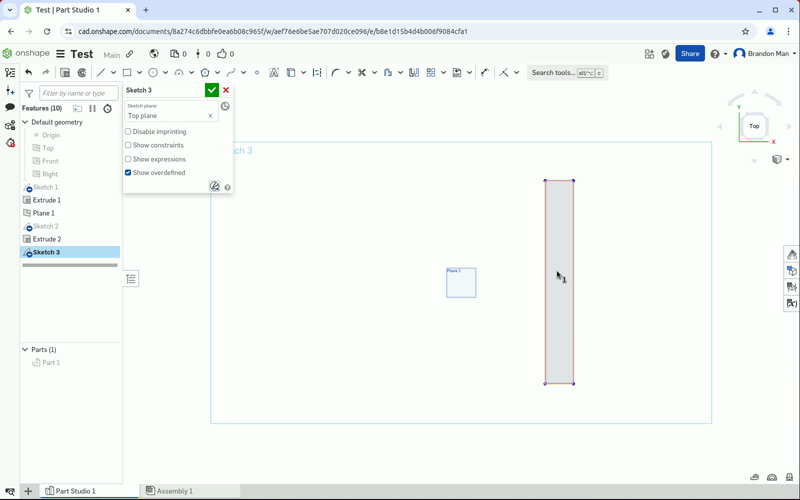
mouse_move(73, 352)
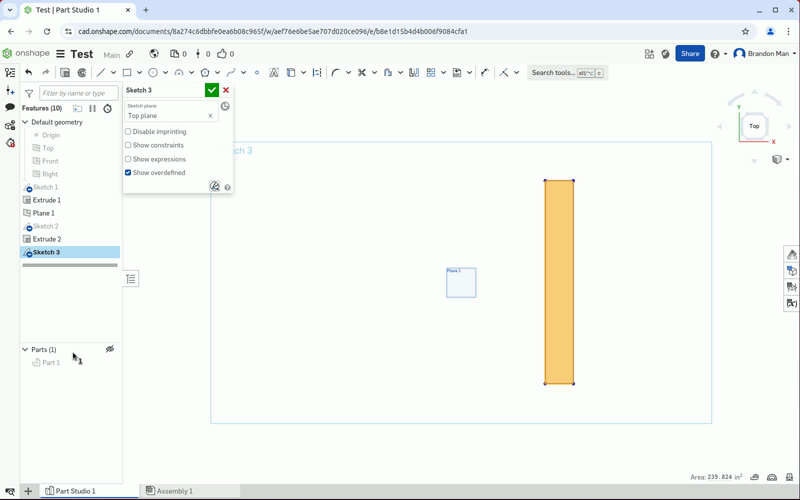
key(shift+y)
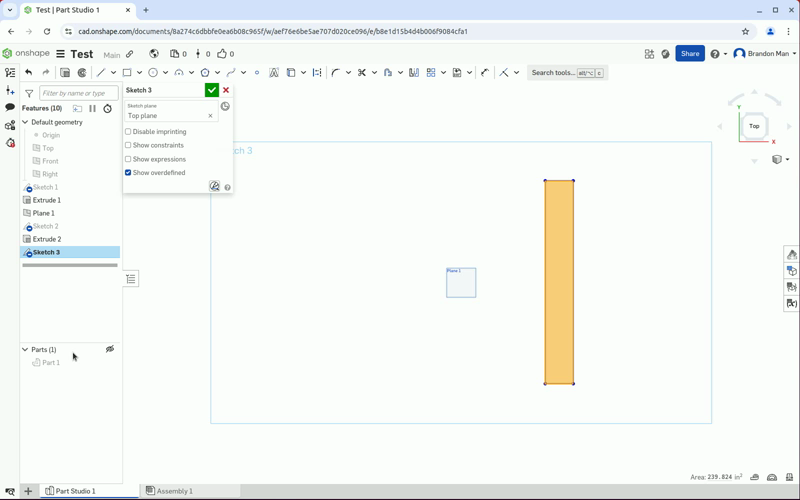
key(shift+e)
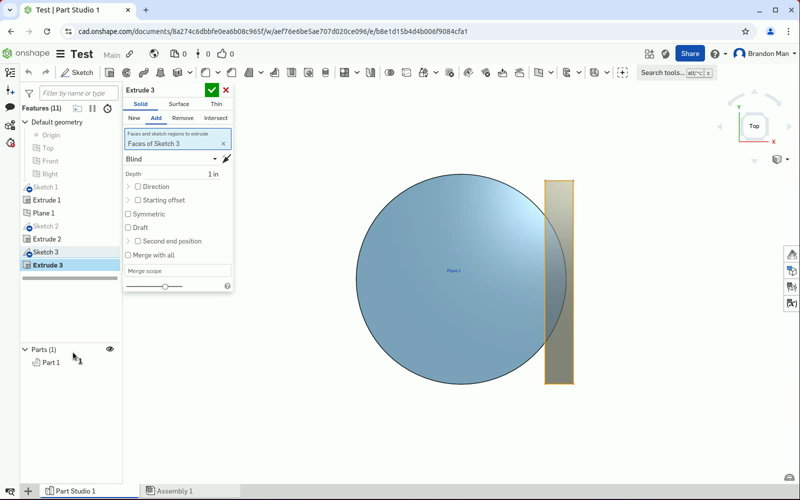
mouse_move(143, 106)
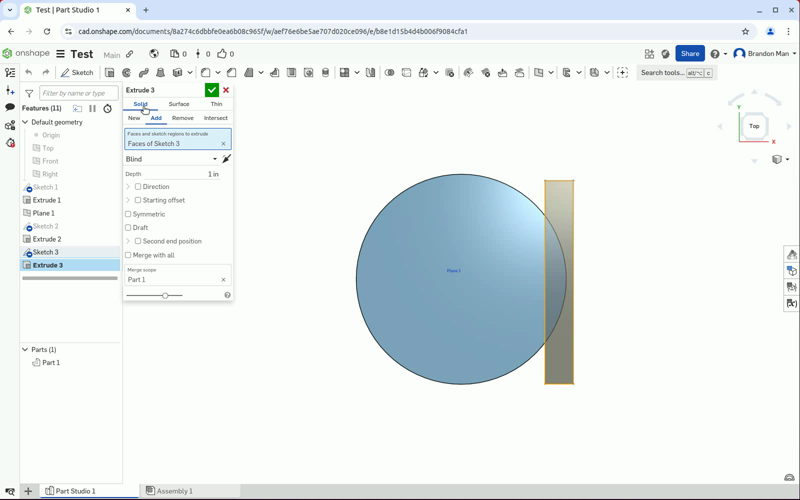
click(143, 106)
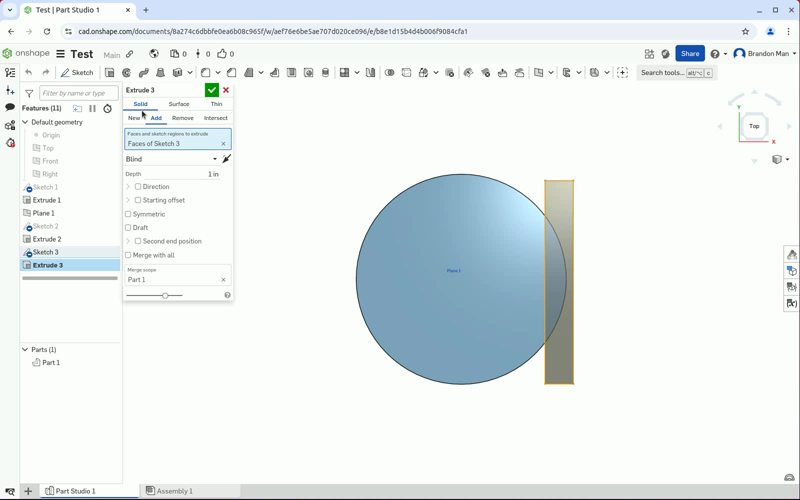
mouse_move(137, 120)
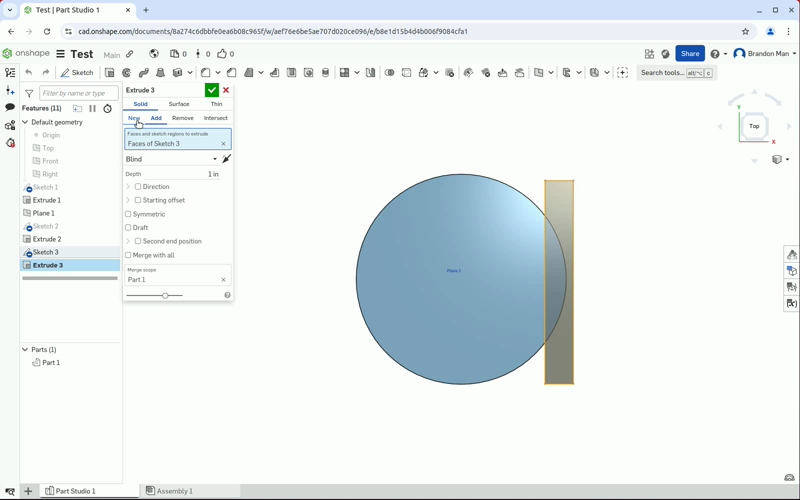
click(137, 120)
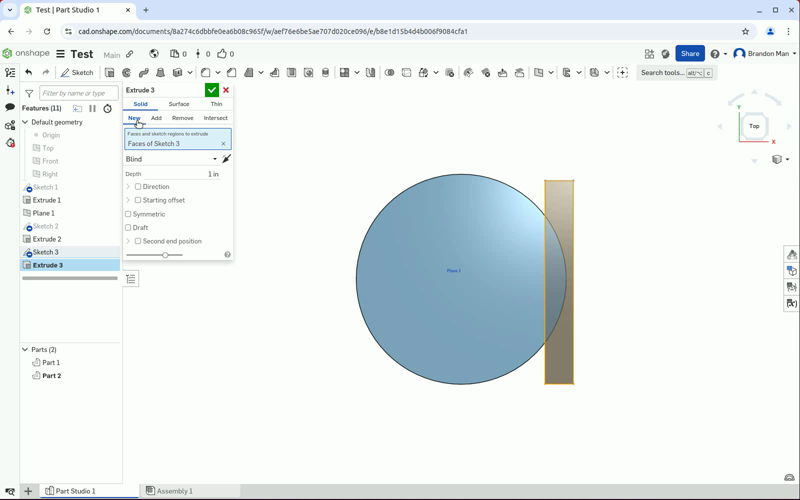
key(tab, 4)
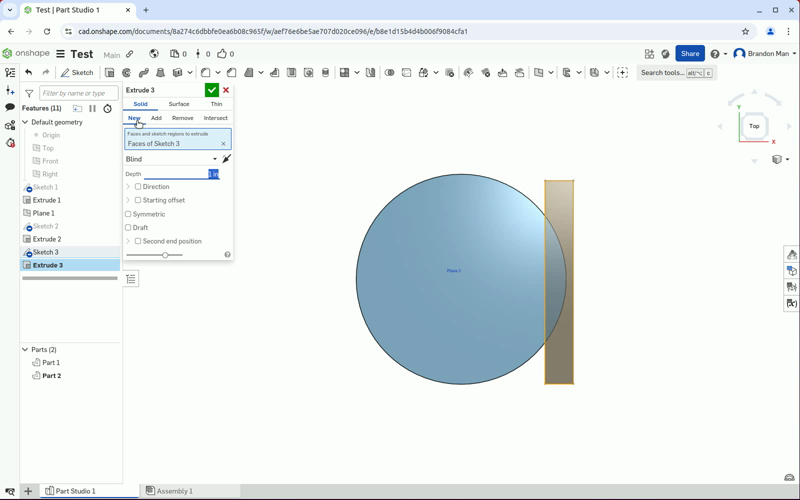
text(3.611)
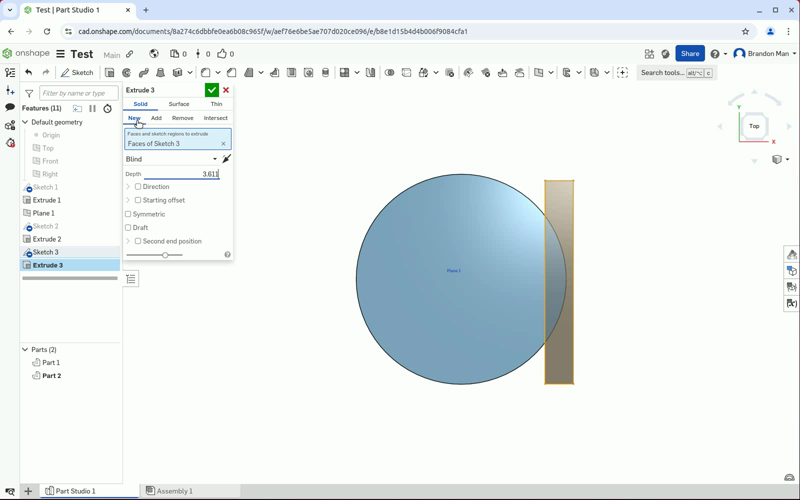
key(enter)
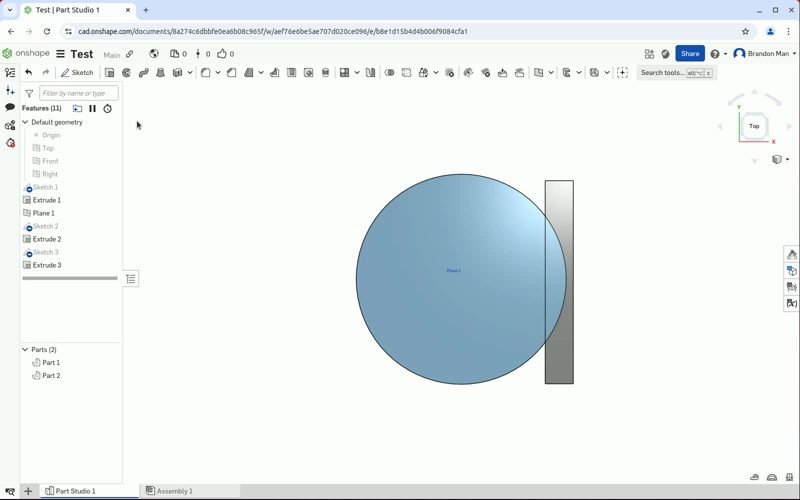
key(shift+h)
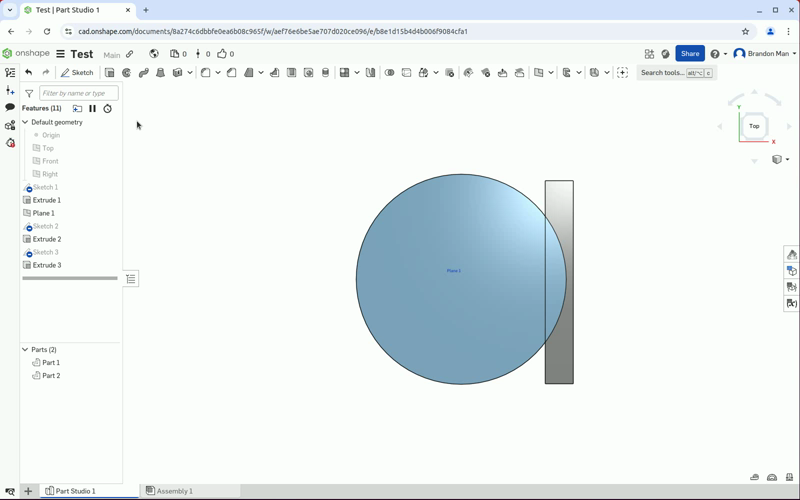
key(shift+h)
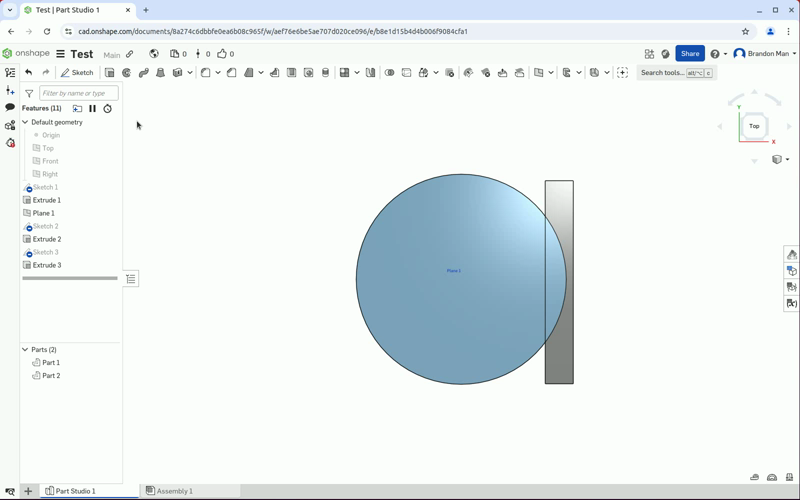
mouse_move(73, 189)
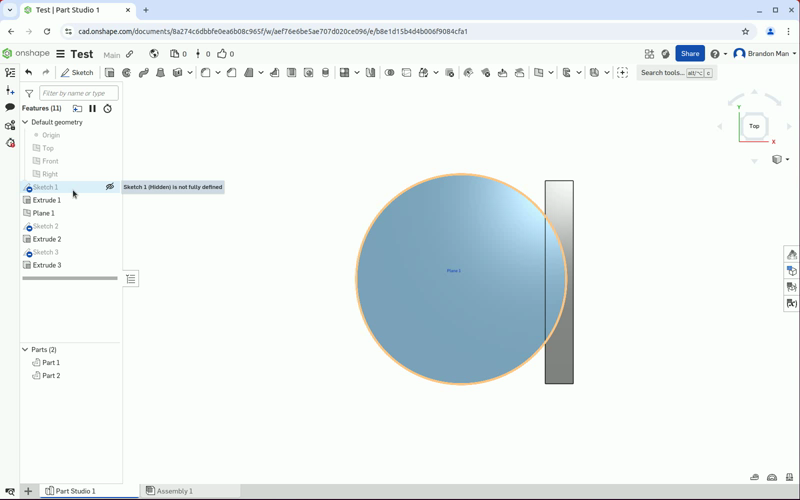
click(73, 189)
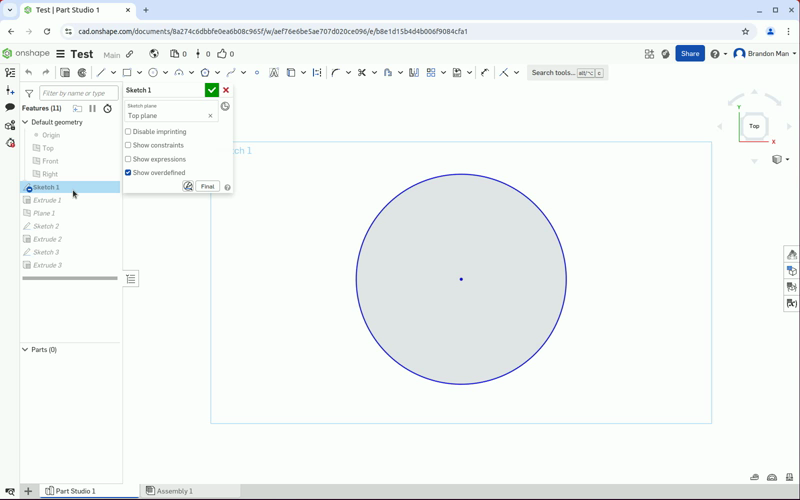
mouse_move(229, 92)
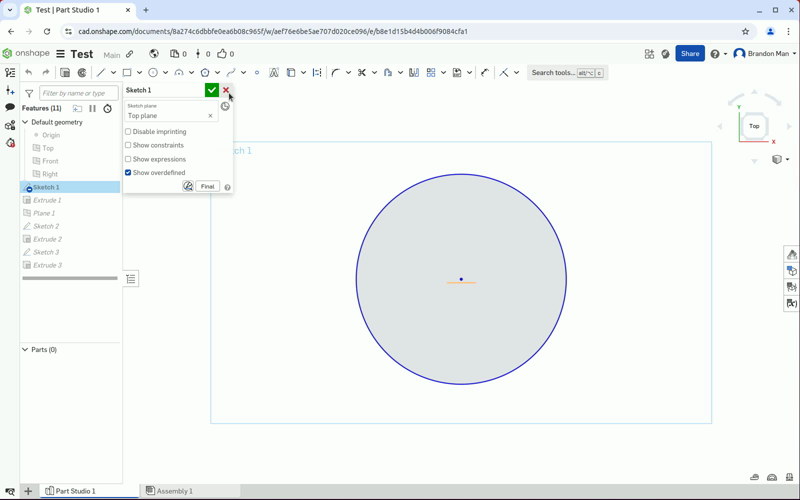
click(229, 92)
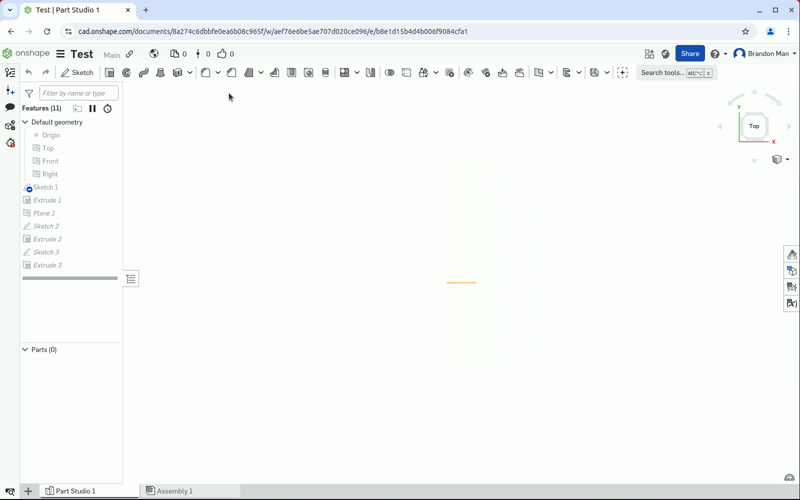
key(shift+s)
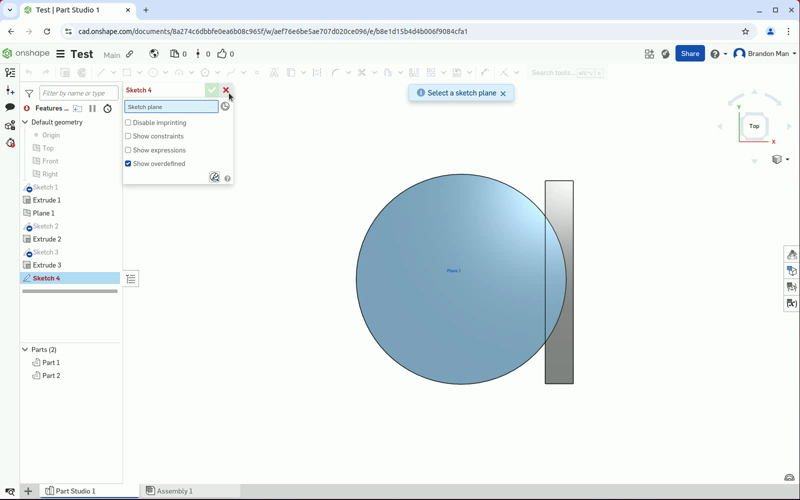
mouse_move(73, 215)
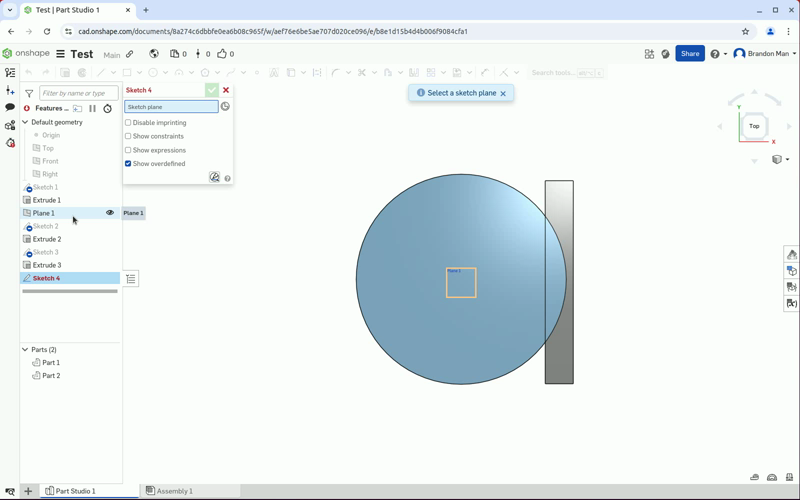
click(73, 215)
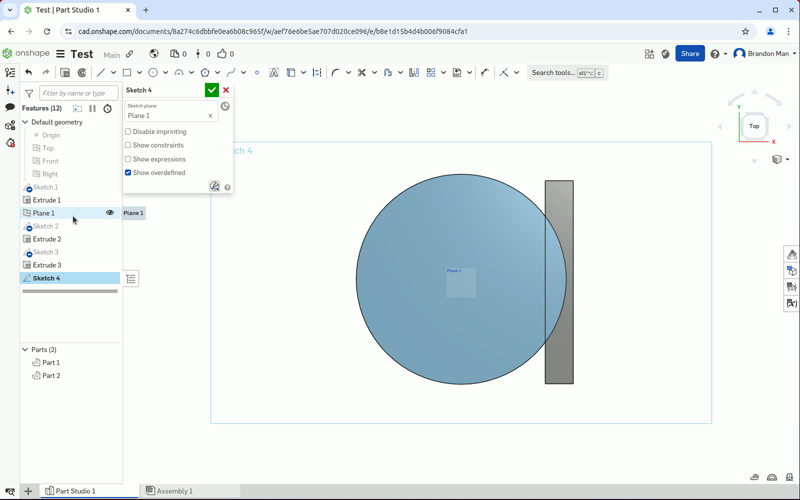
mouse_move(73, 352)
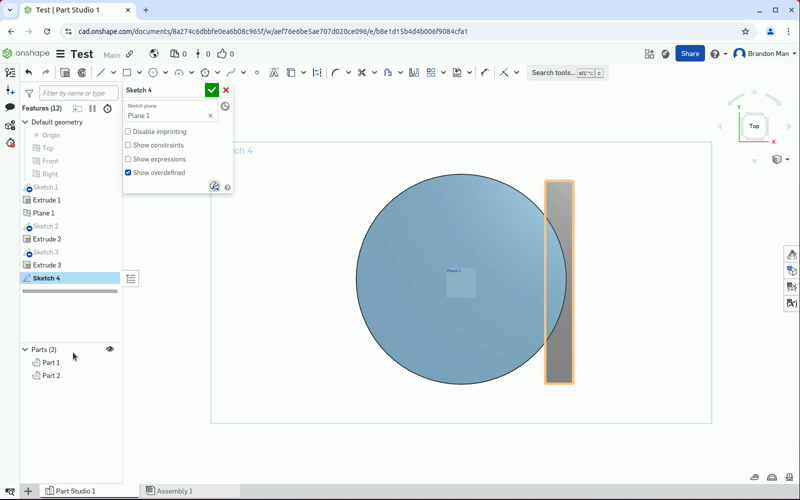
key(y)
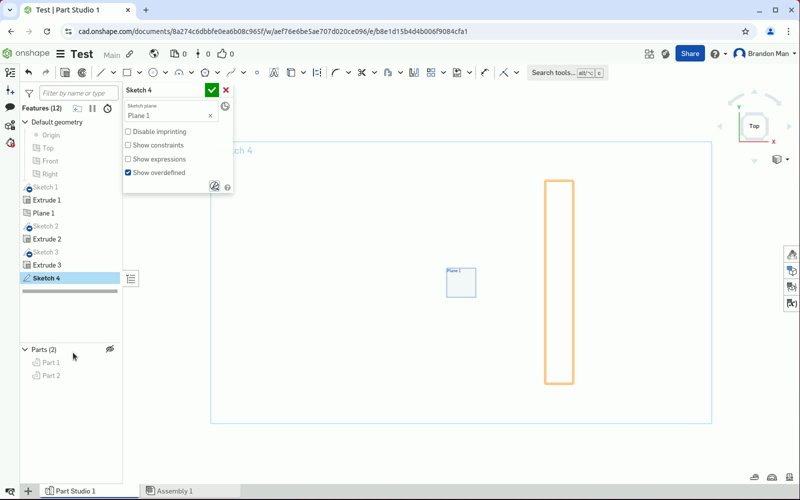
key(c)
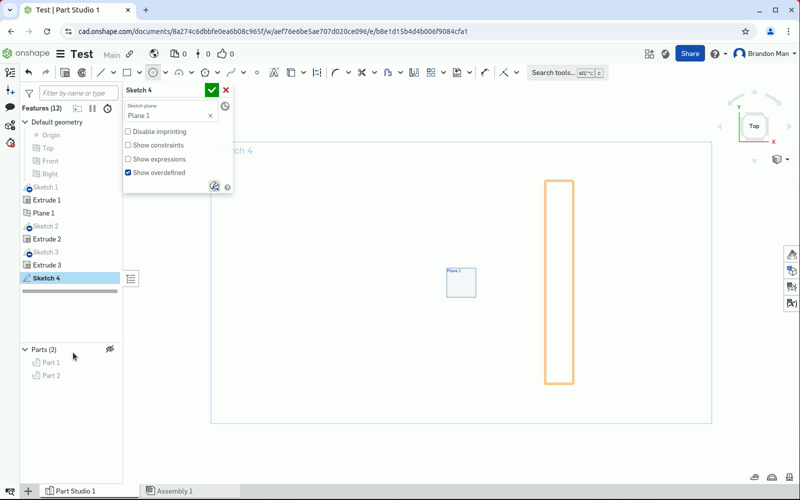
key_down(shift)
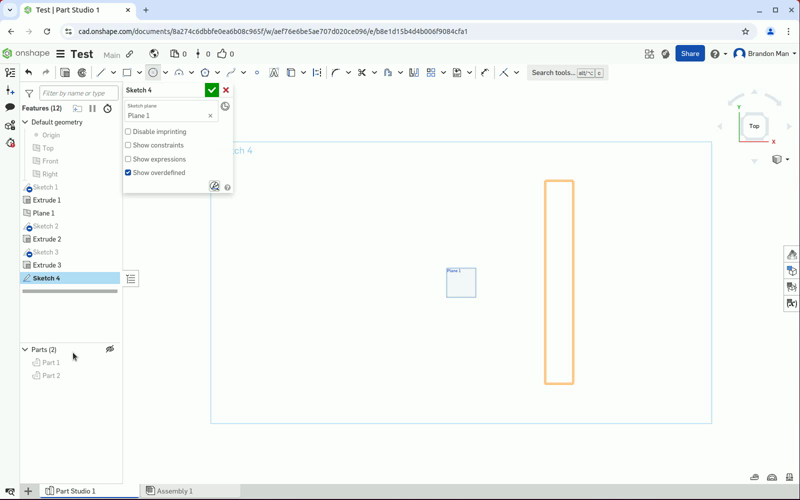
mouse_move(401, 211)
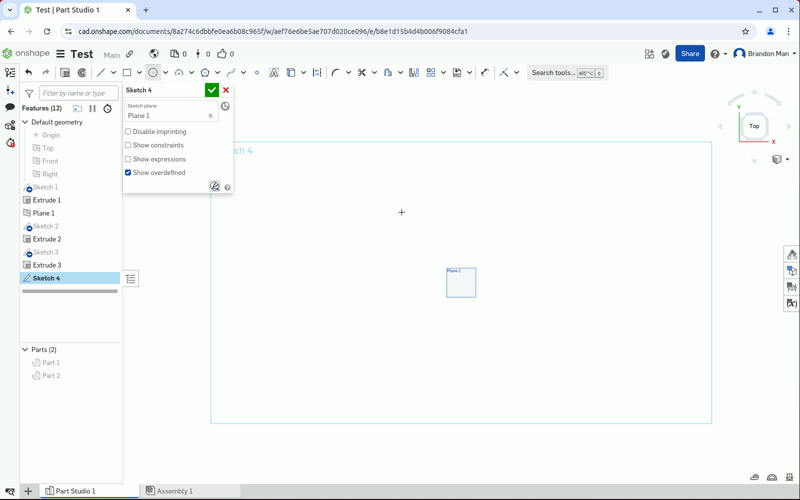
click(401, 211)
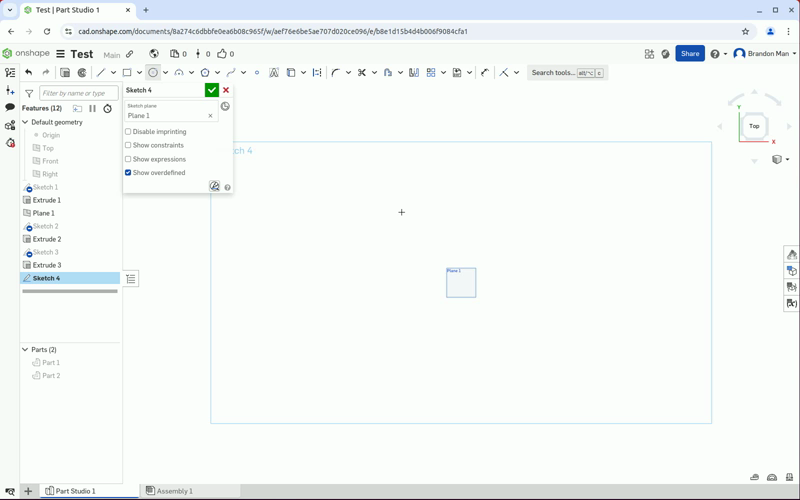
key_up(shift)
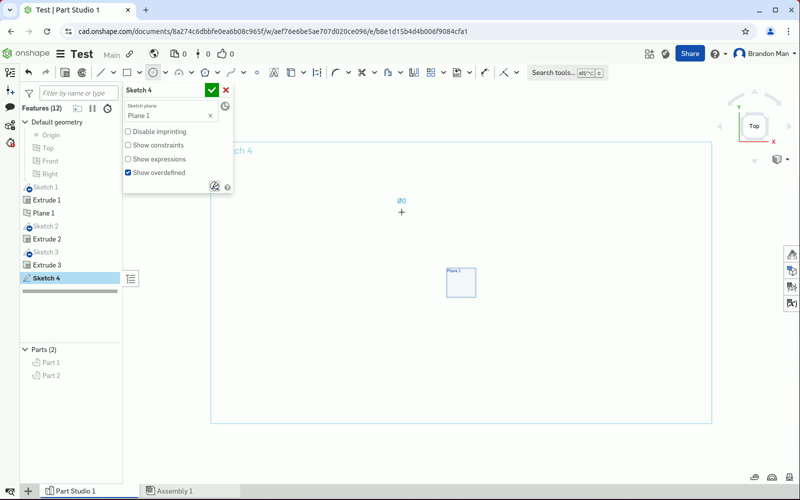
mouse_move(411, 211)
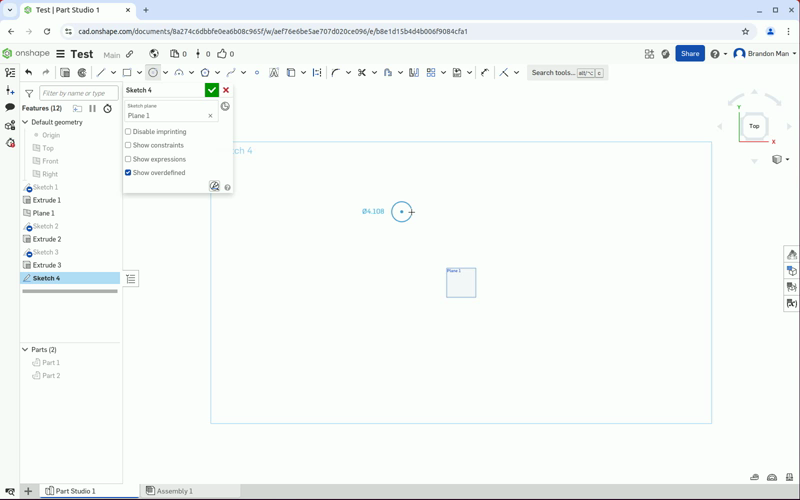
click(411, 211)
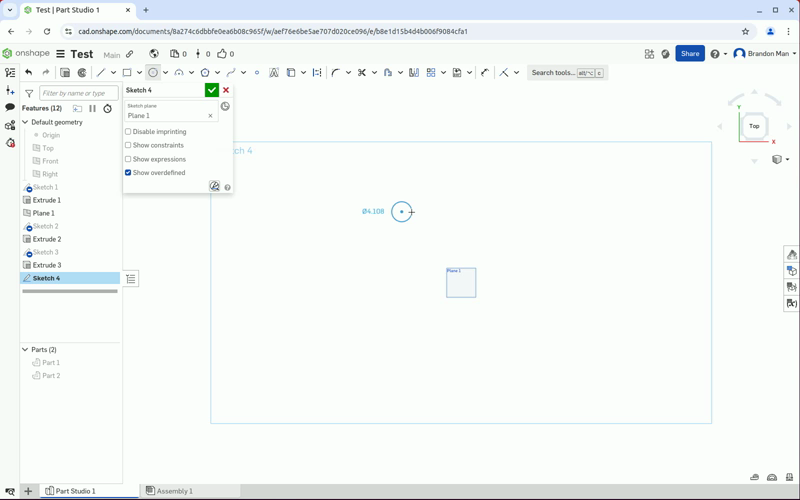
key(esc)
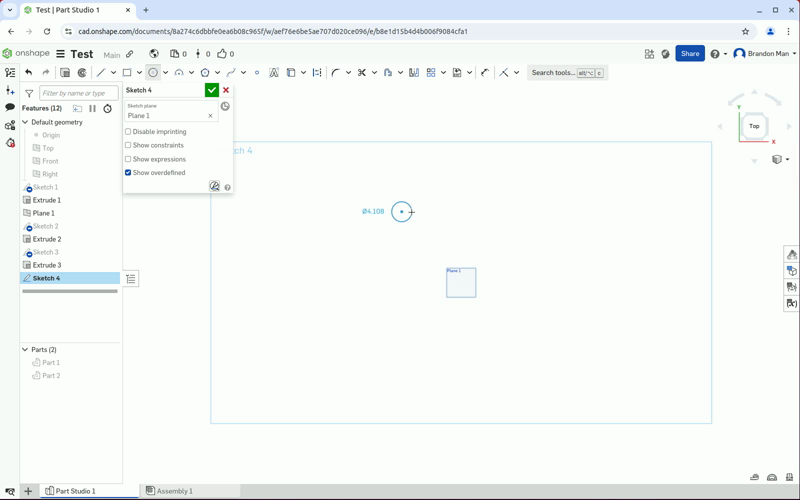
mouse_move(398, 211)
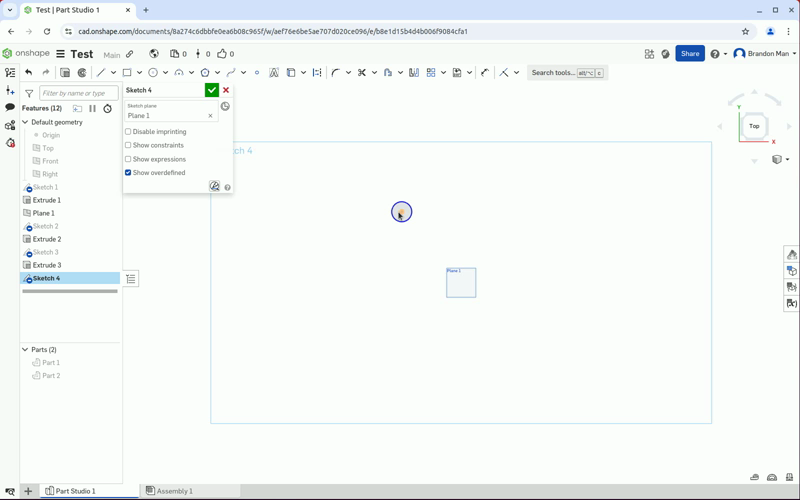
scroll(6)
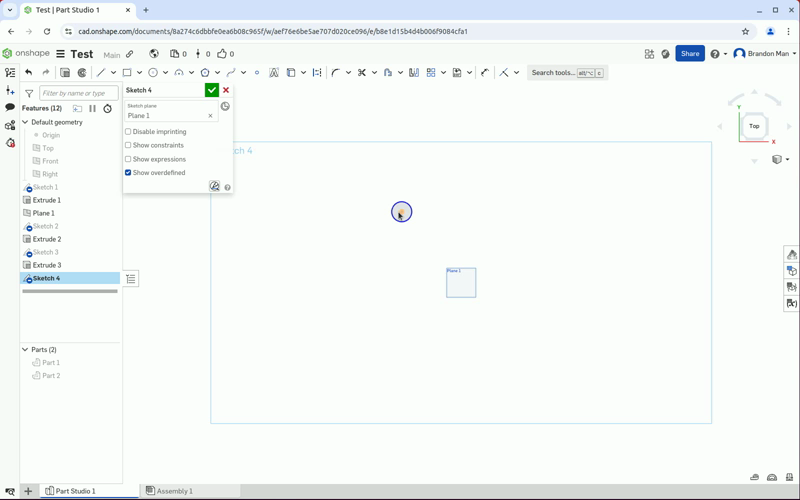
scroll(6)
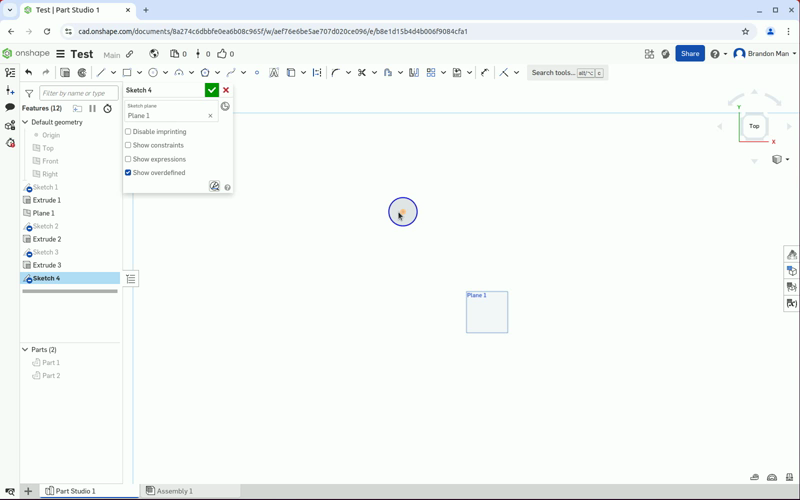
scroll(6)
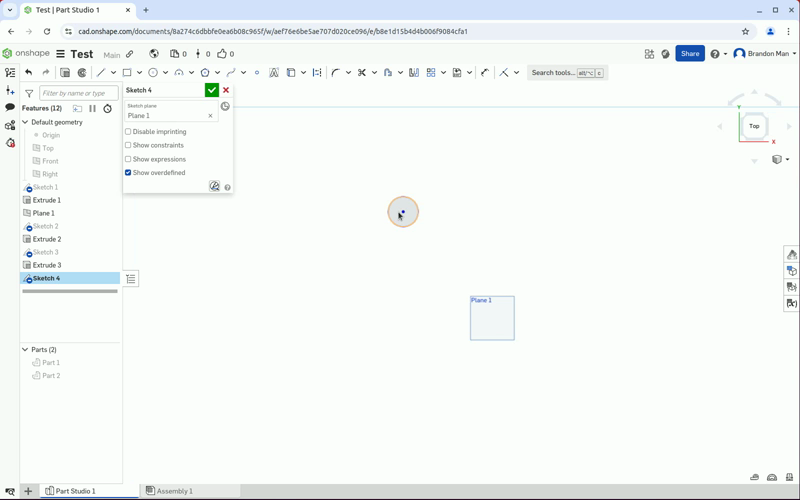
scroll(6)
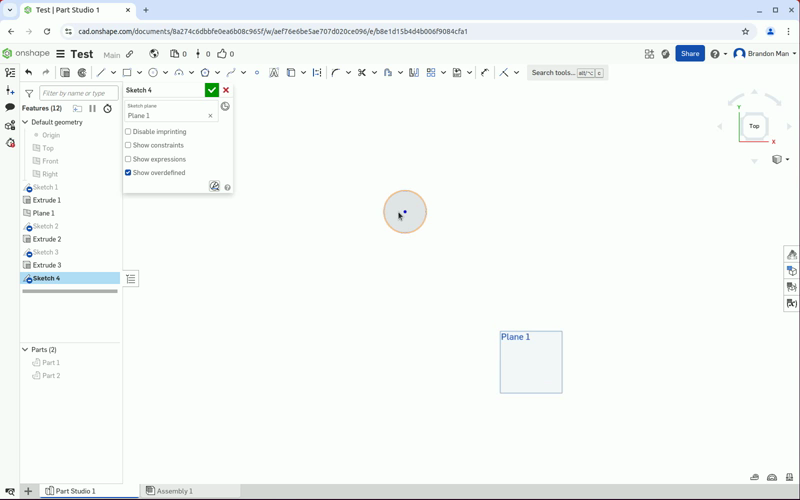
scroll(6)
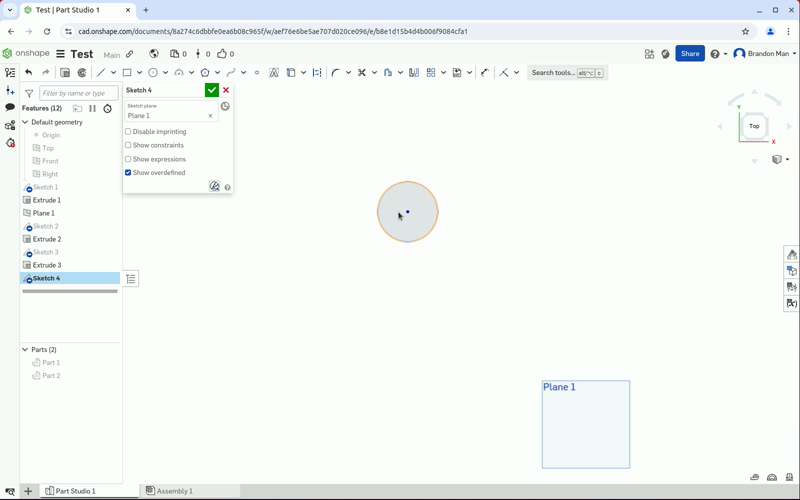
scroll(6)
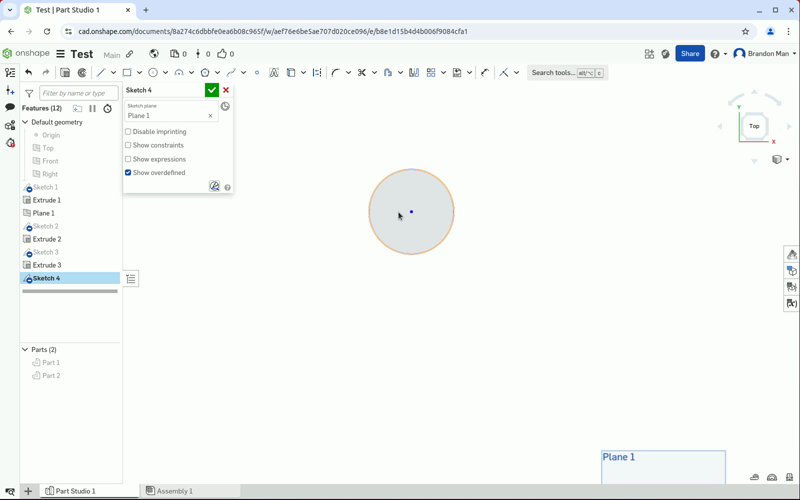
scroll(6)
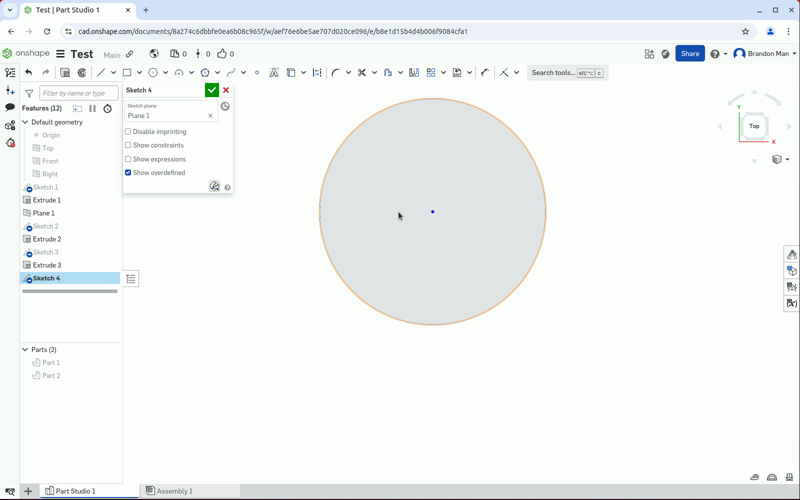
click(398, 211)
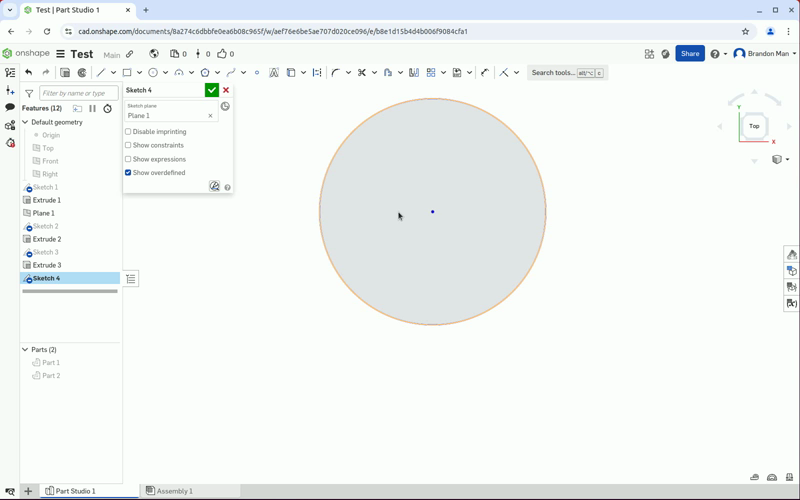
scroll(-6)
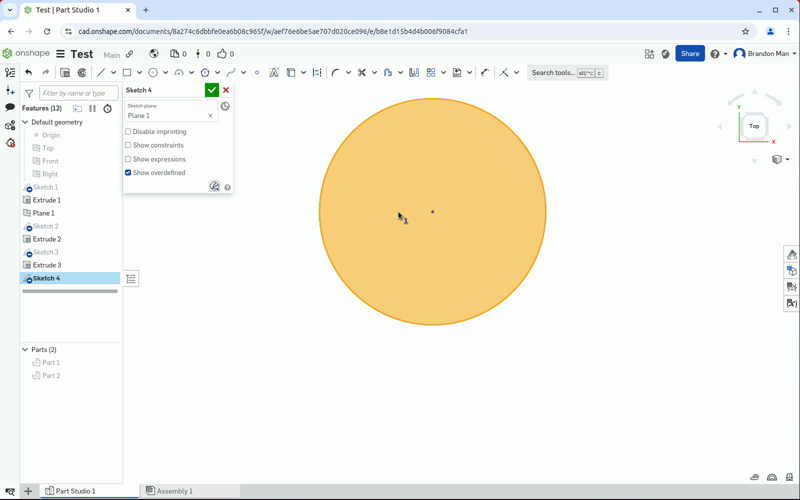
scroll(-6)
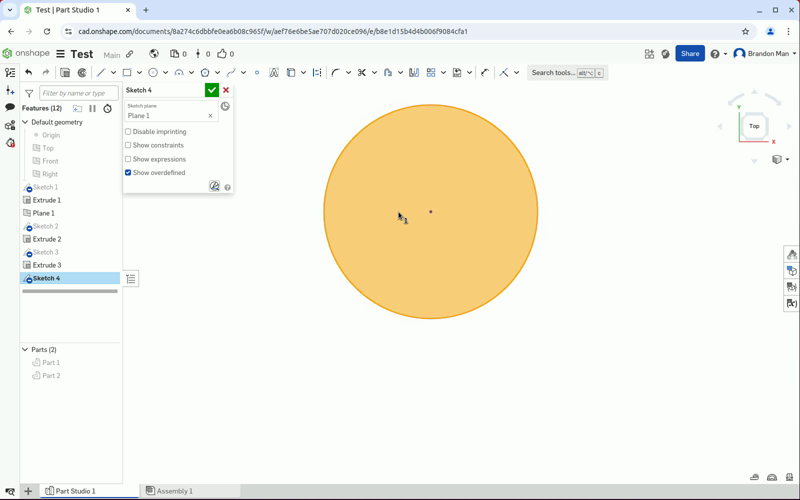
scroll(-6)
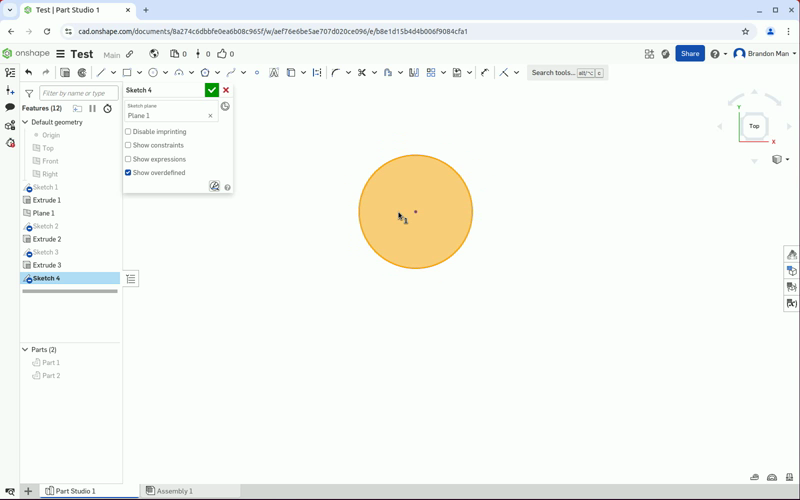
scroll(-6)
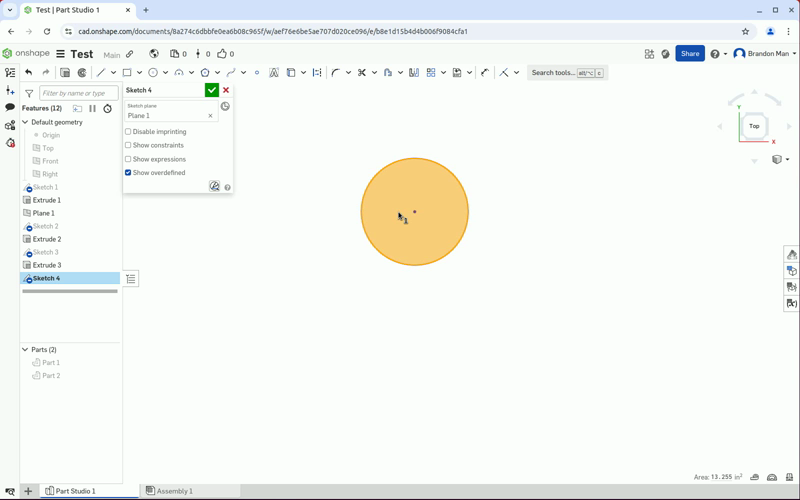
scroll(-6)
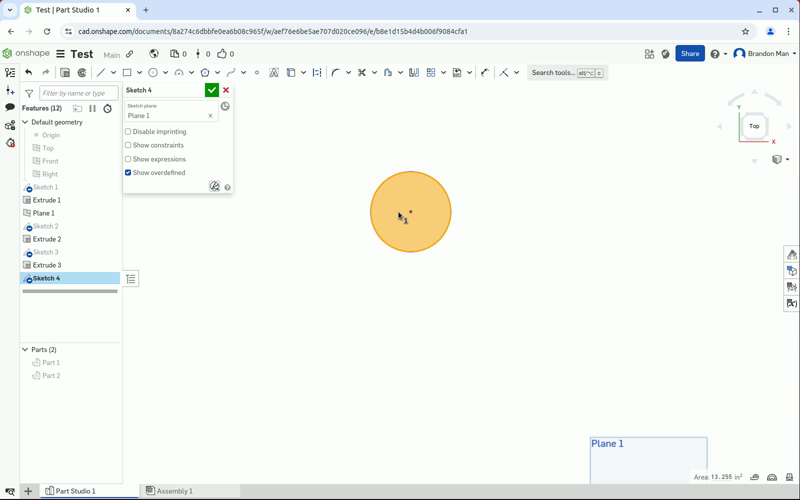
scroll(-6)
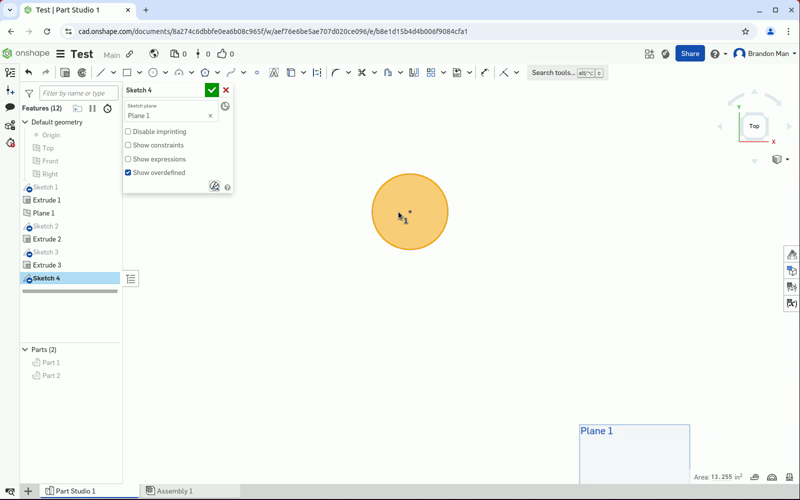
scroll(-6)
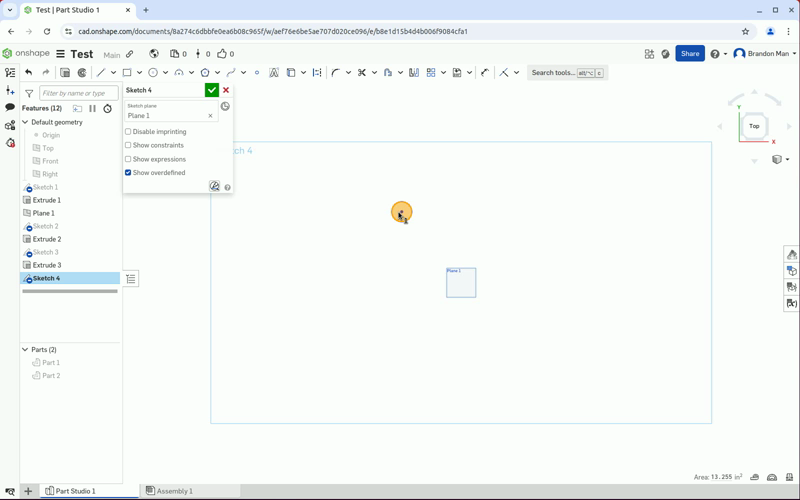
mouse_move(73, 352)
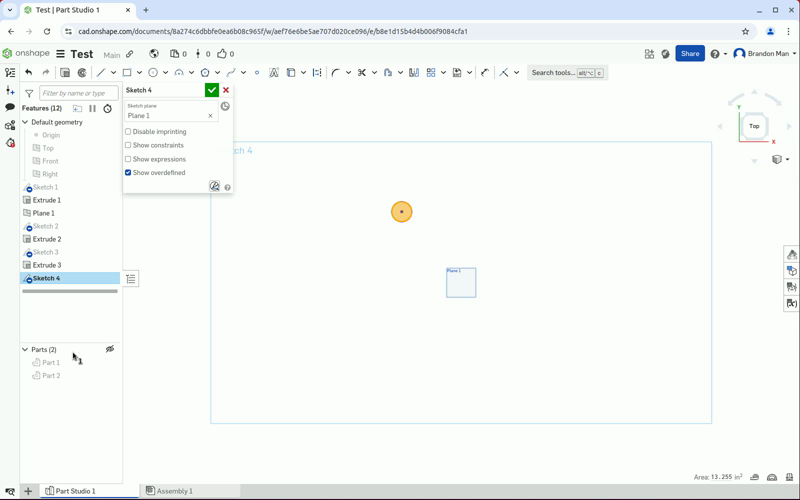
key(shift+y)
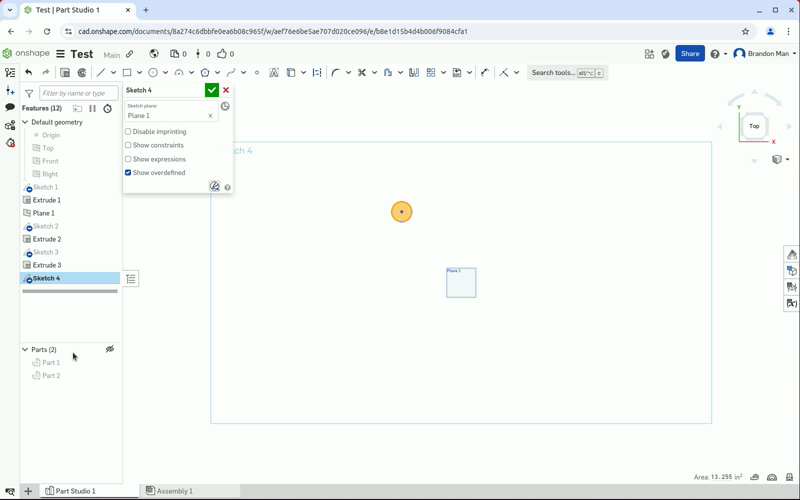
key(shift+e)
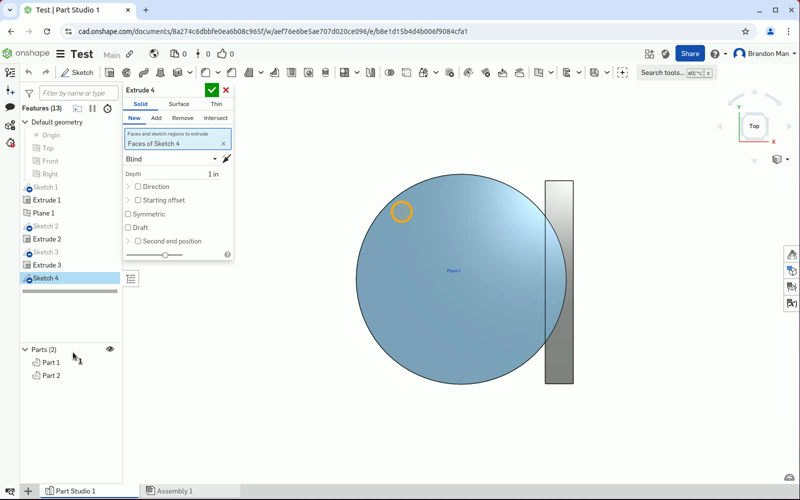
mouse_move(143, 106)
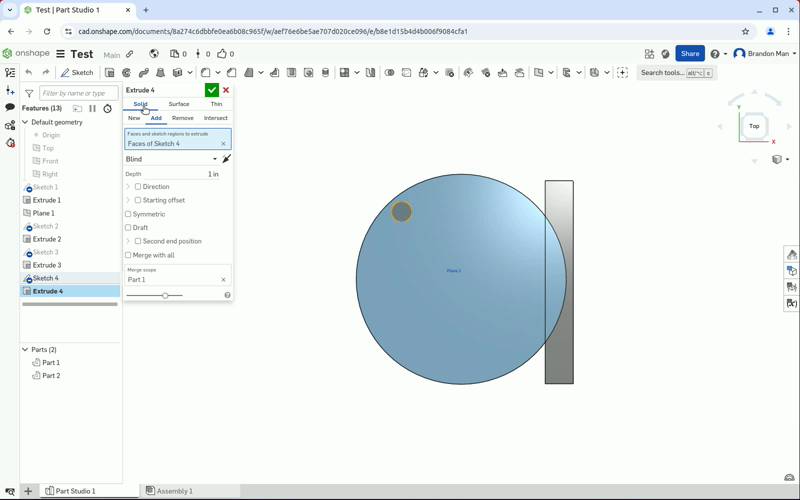
click(143, 106)
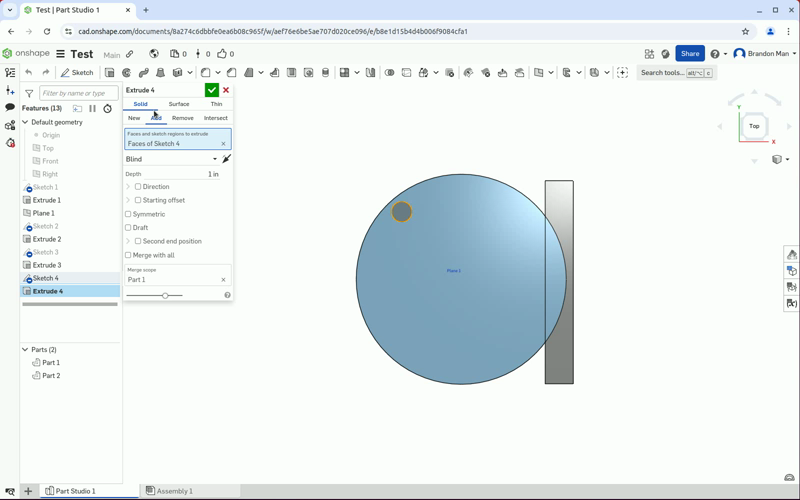
mouse_move(186, 120)
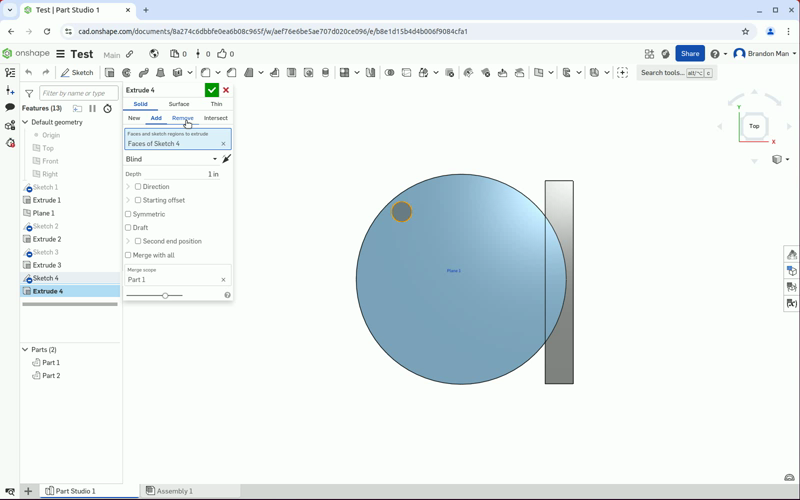
click(186, 120)
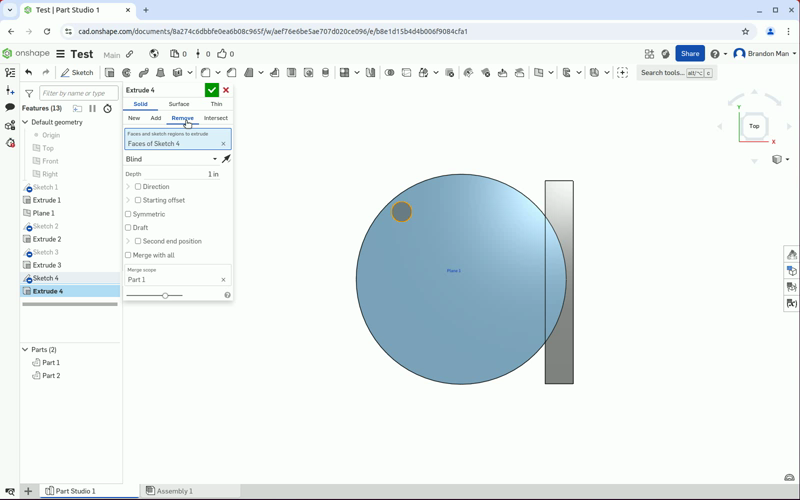
key(tab, 4)
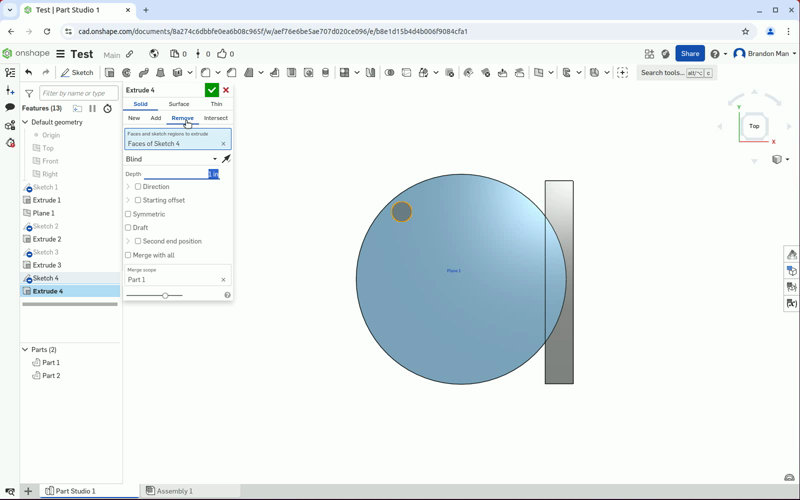
text(3.611)
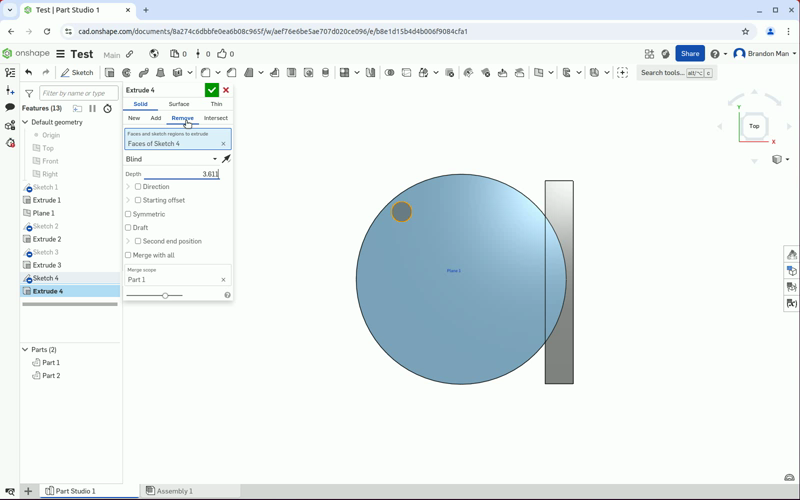
key(tab, 6)
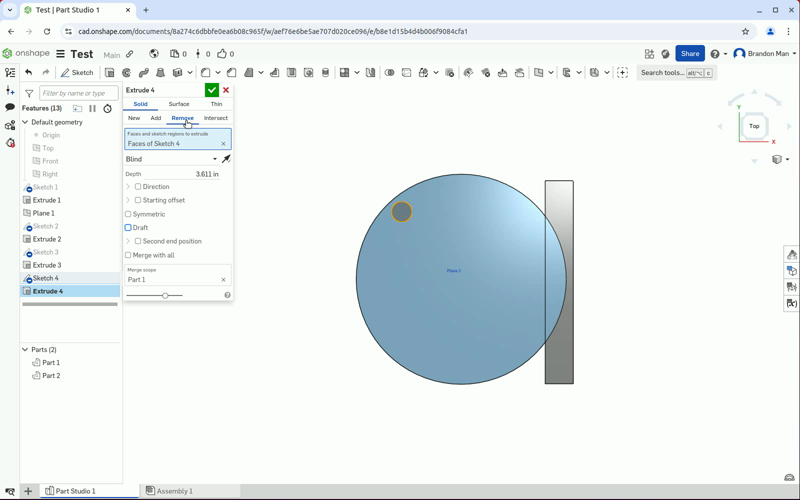
key(space)
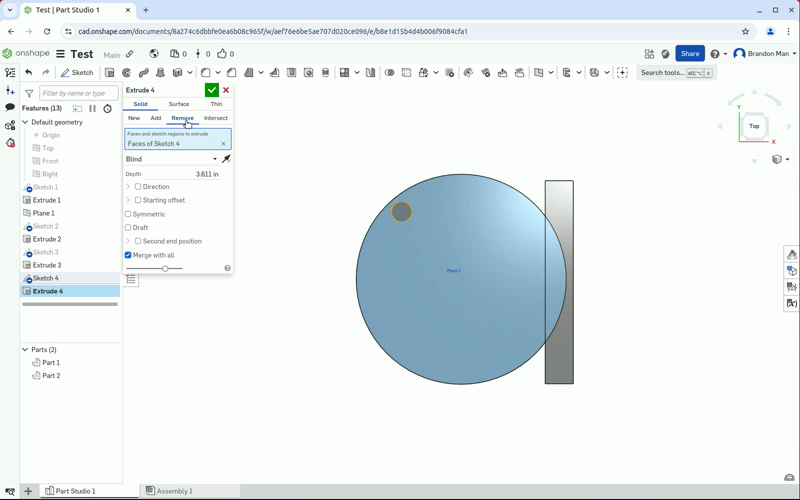
key(enter)
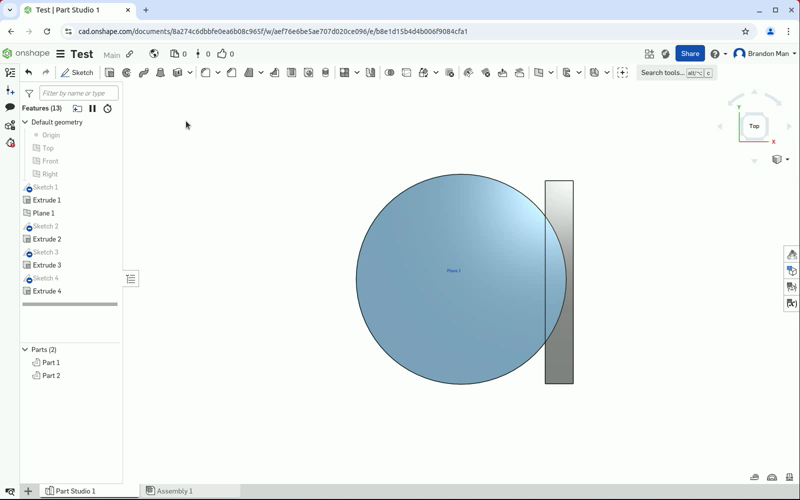
key(shift+h)
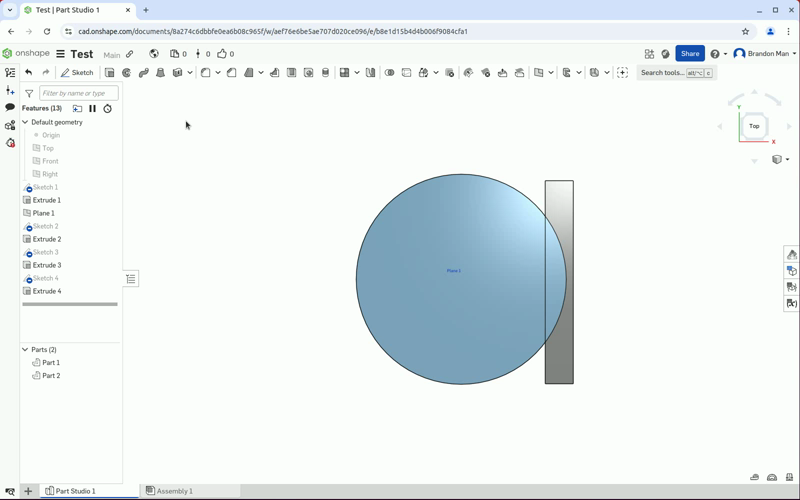
key(shift+h)
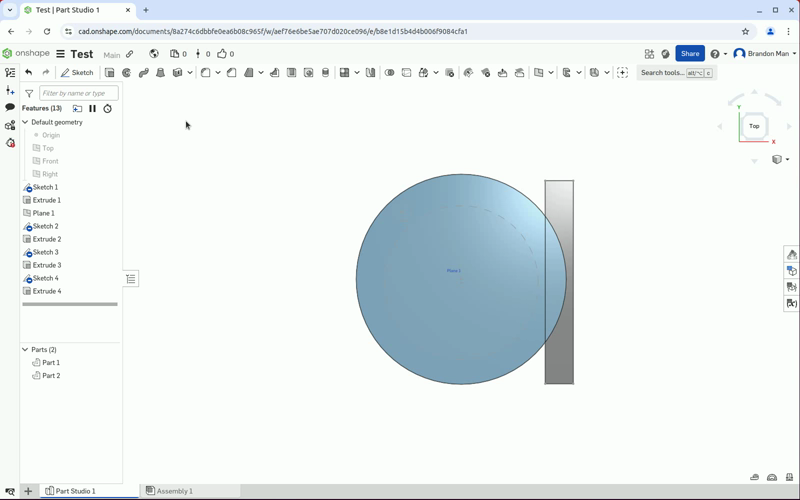
key(shift+7)
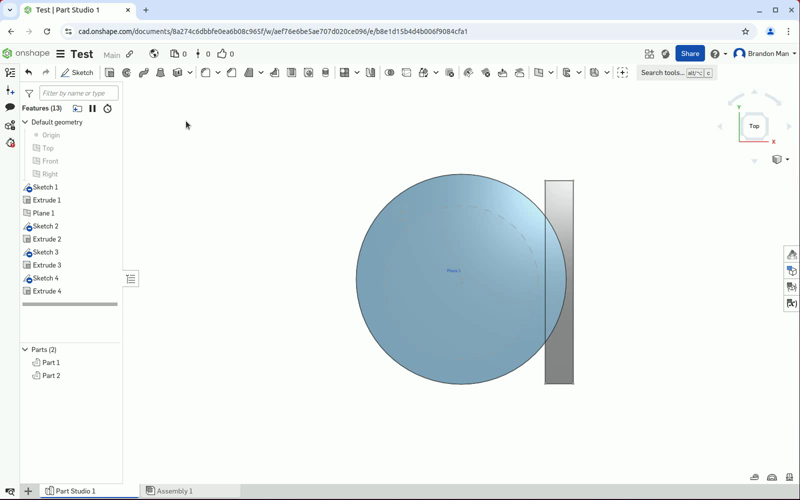
key(up, 3)
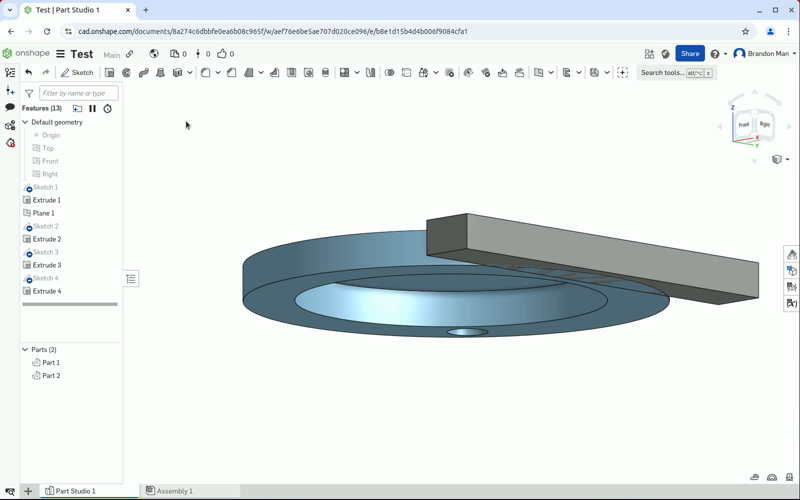
key(left, 3)
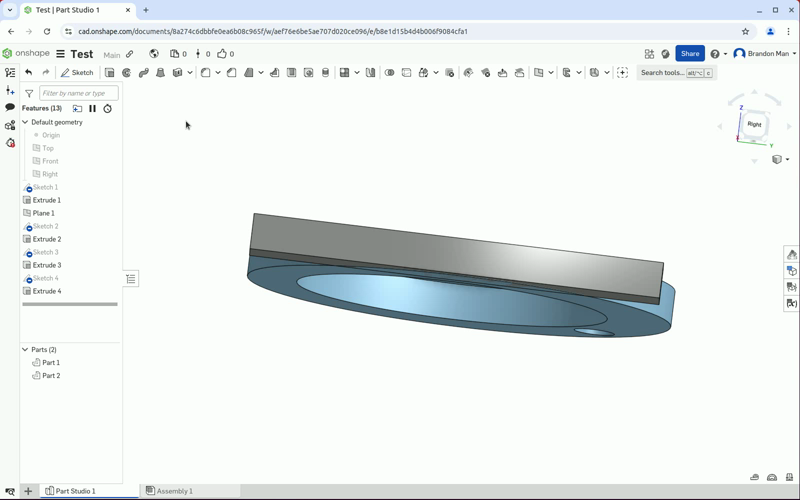
key(right, 3)
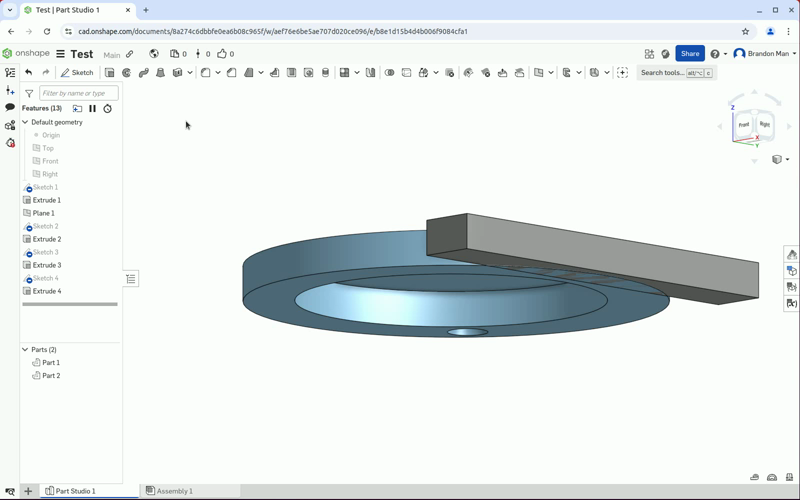
key(down, 3)
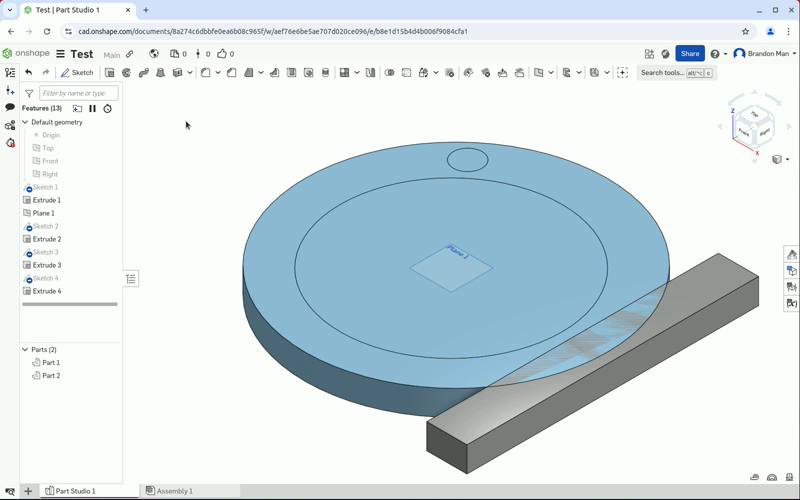
mouse_move(73, 189)
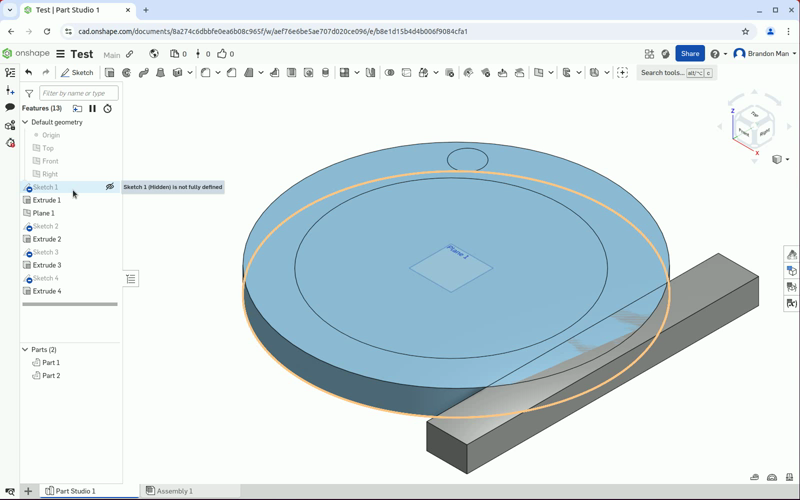
click(73, 189)